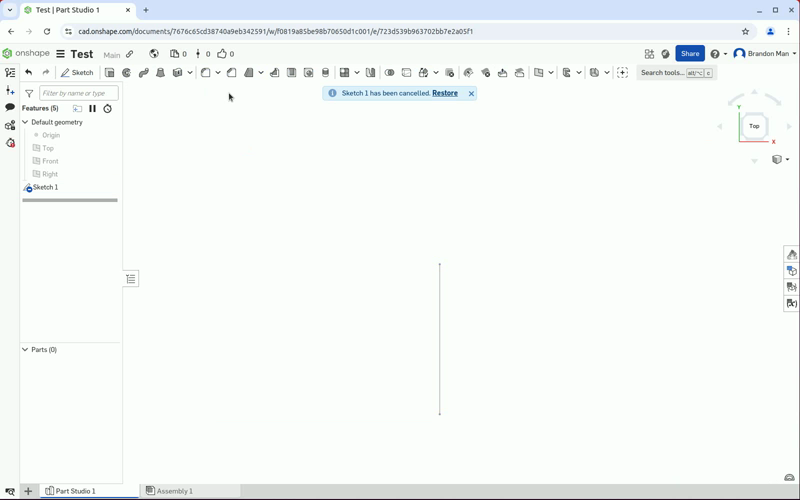
key(shift+h)
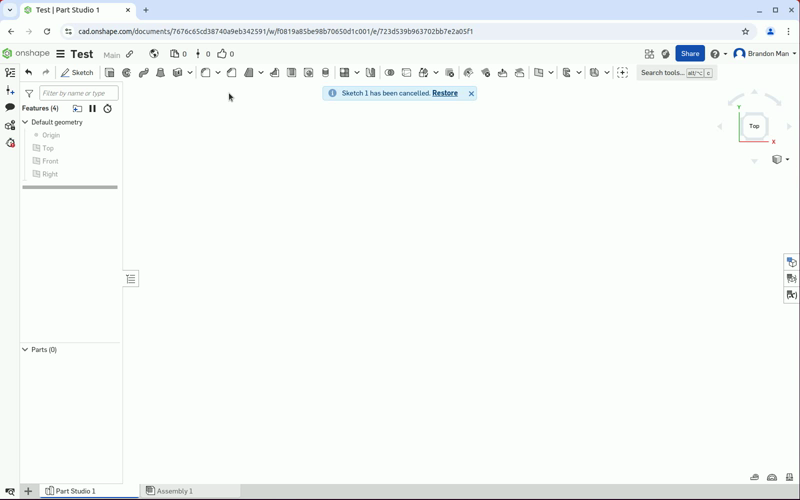
mouse_move(73, 352)
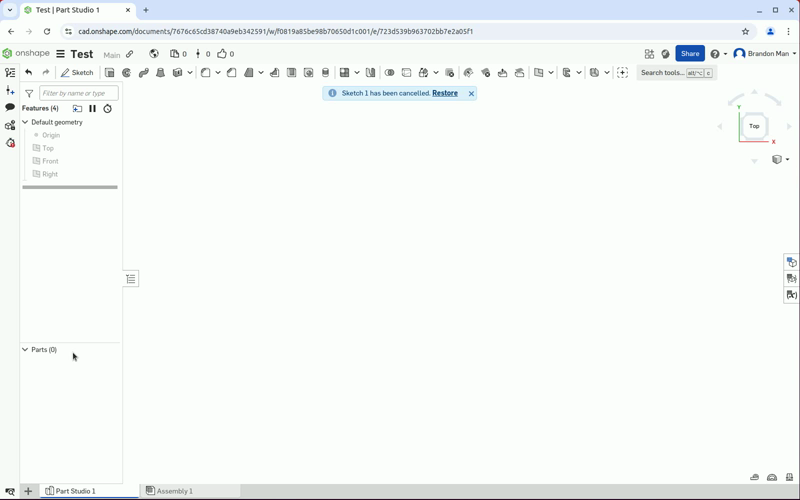
key(y)
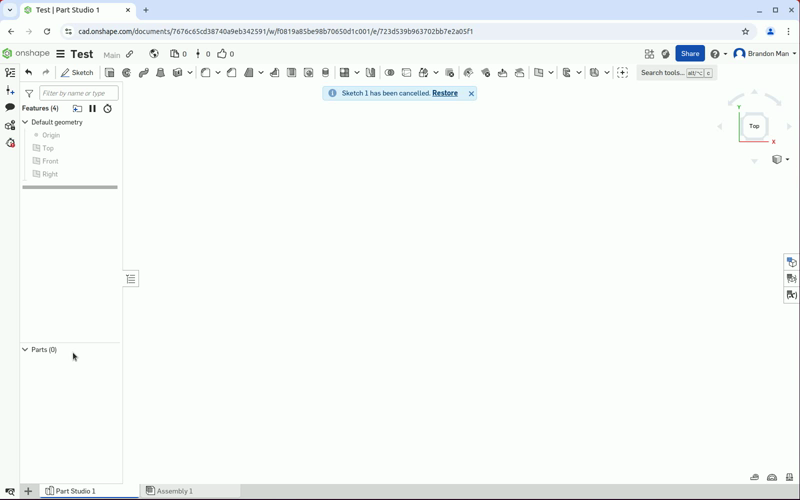
key(shift+p)
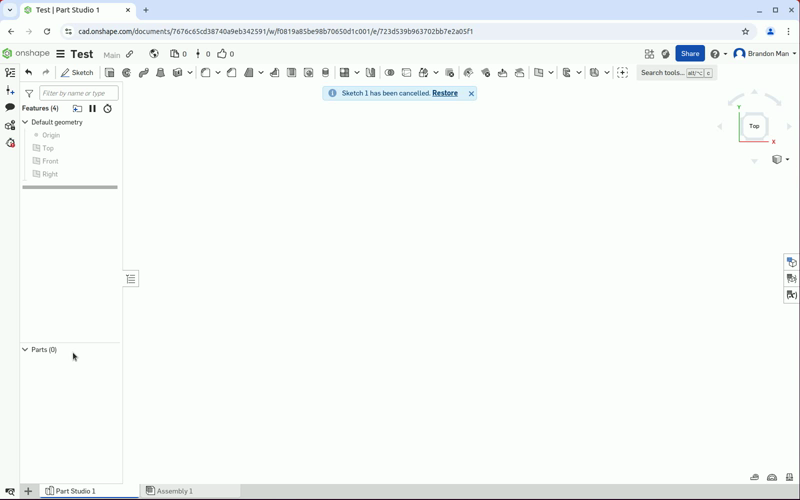
key(space)
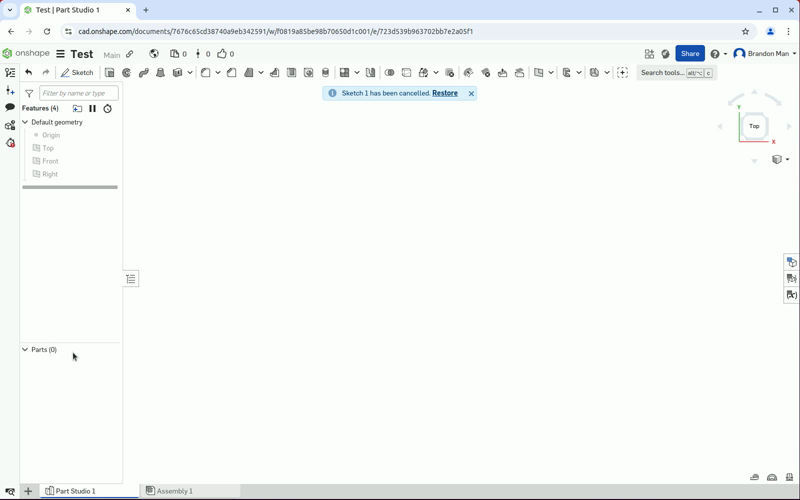
key_down(shift)
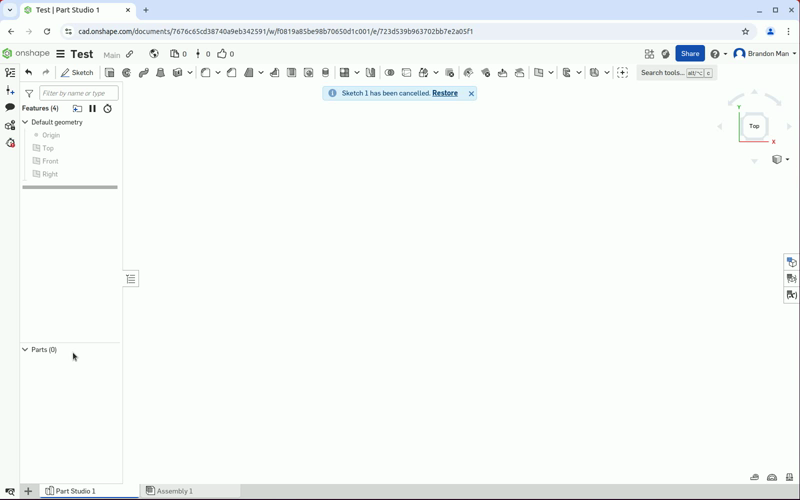
key(up)
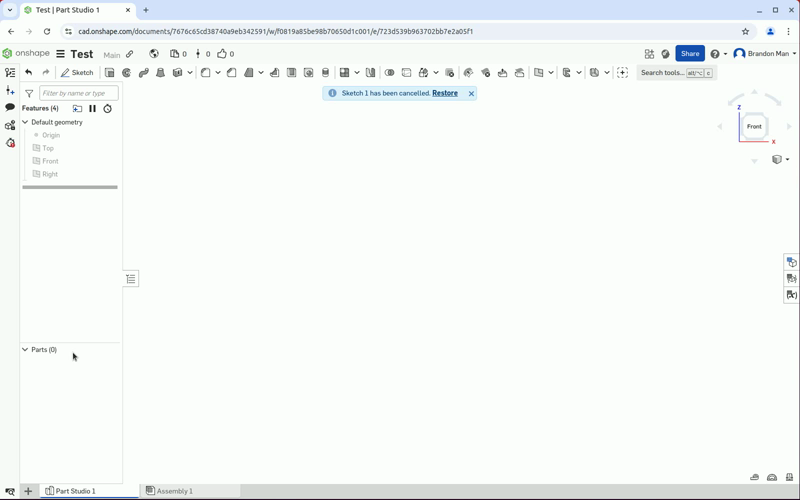
key_up(shift)
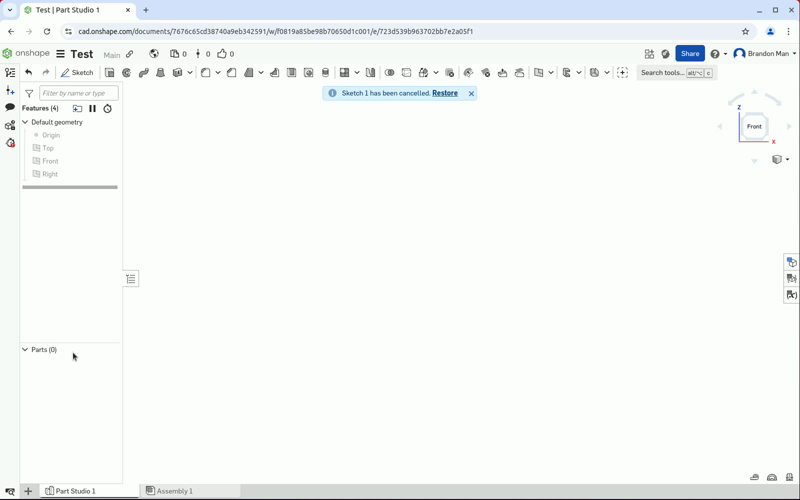
key(space)
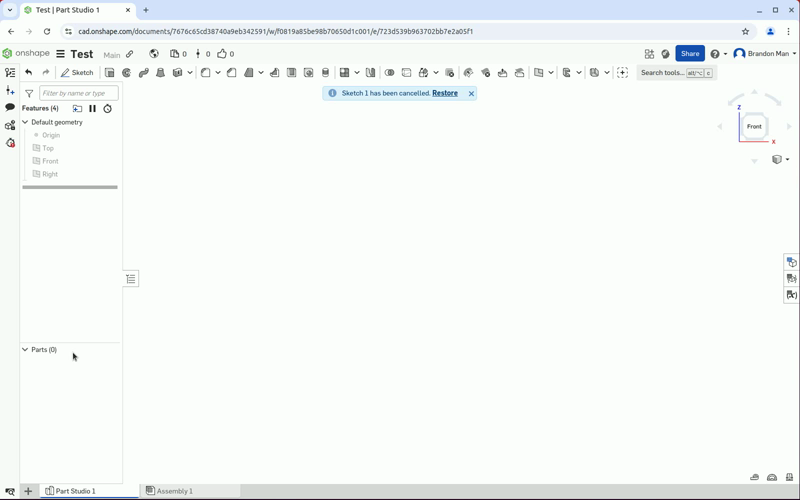
key_down(shift)
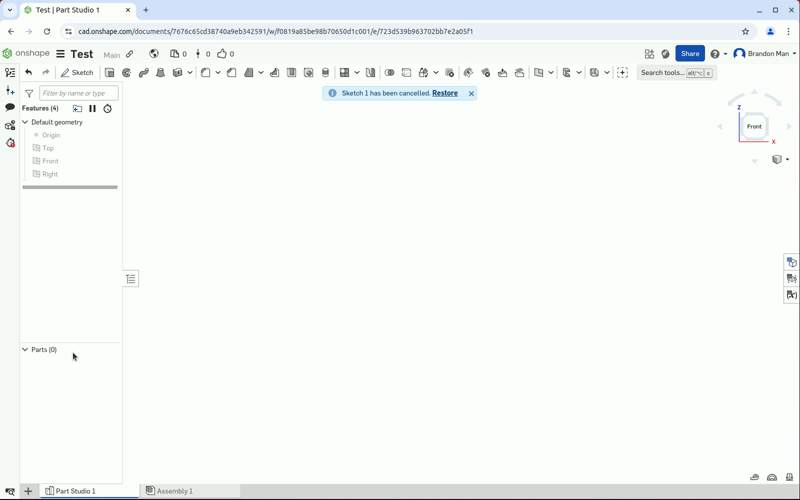
key(left)
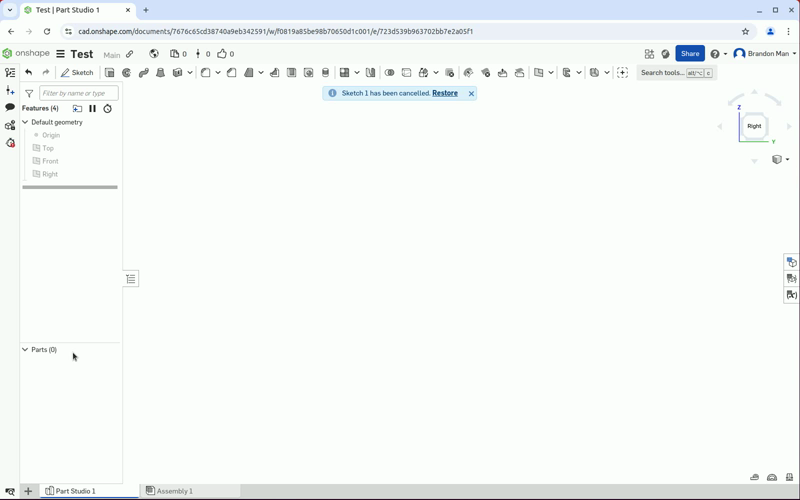
key_up(shift)
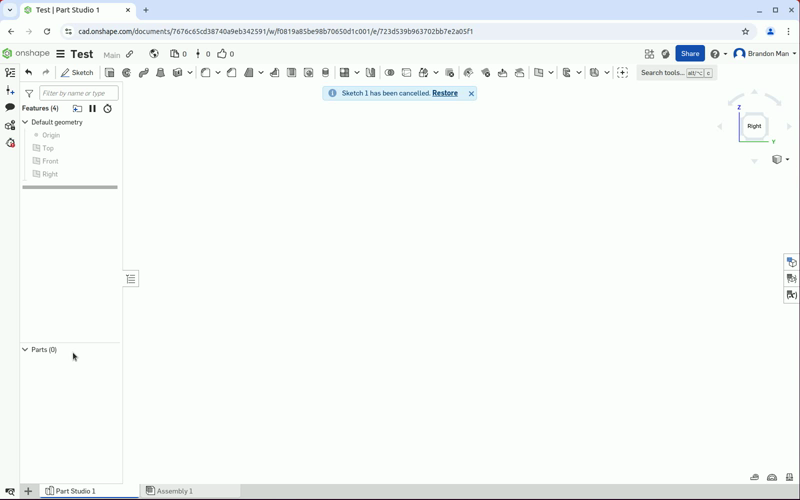
mouse_move(73, 352)
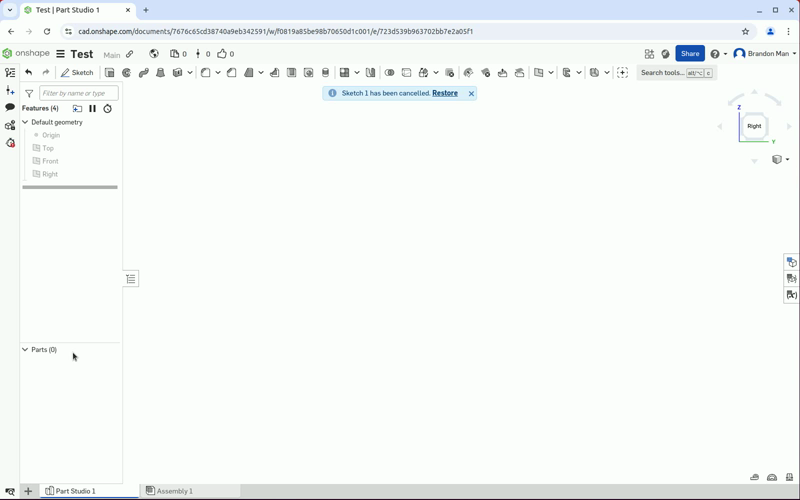
key(shift+y)
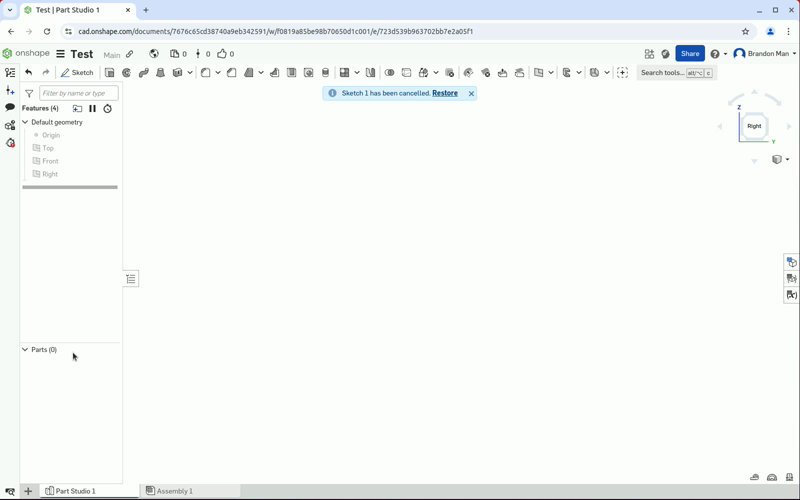
key(shift+s)
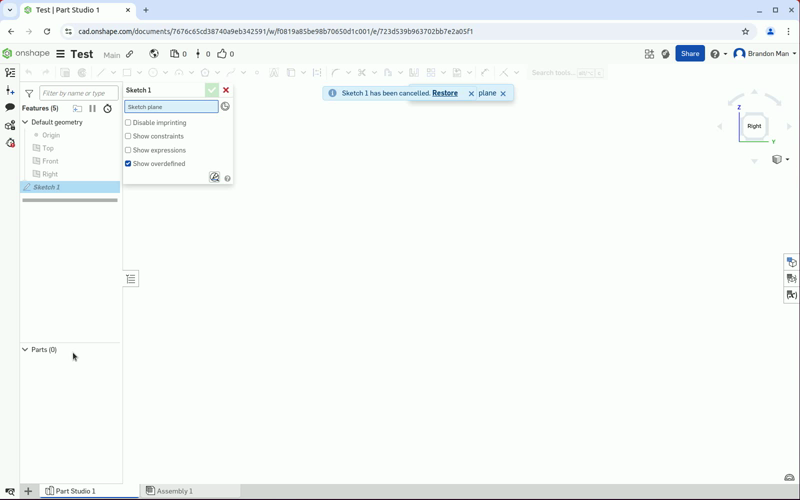
mouse_move(73, 176)
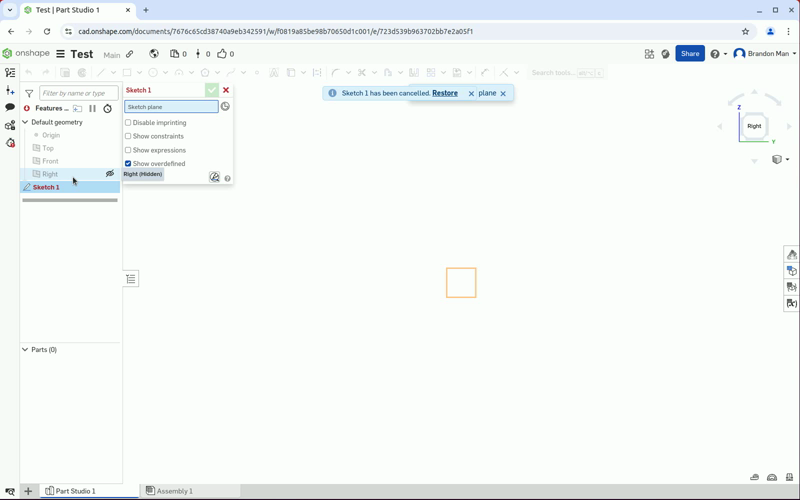
click(73, 176)
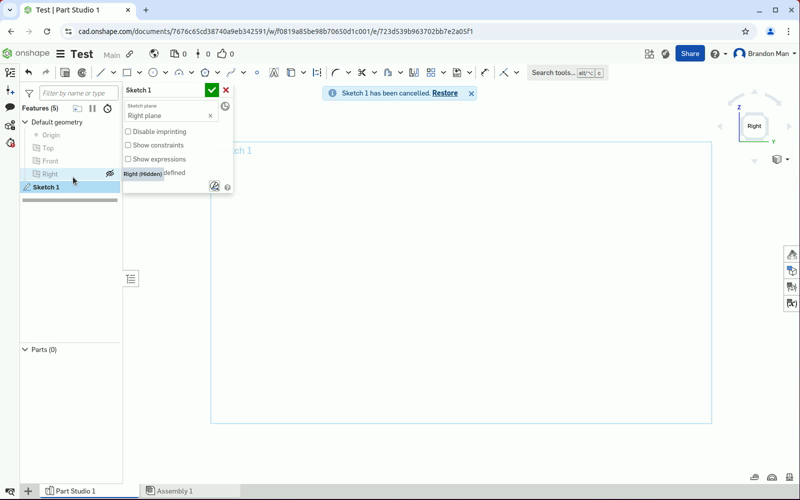
mouse_move(73, 352)
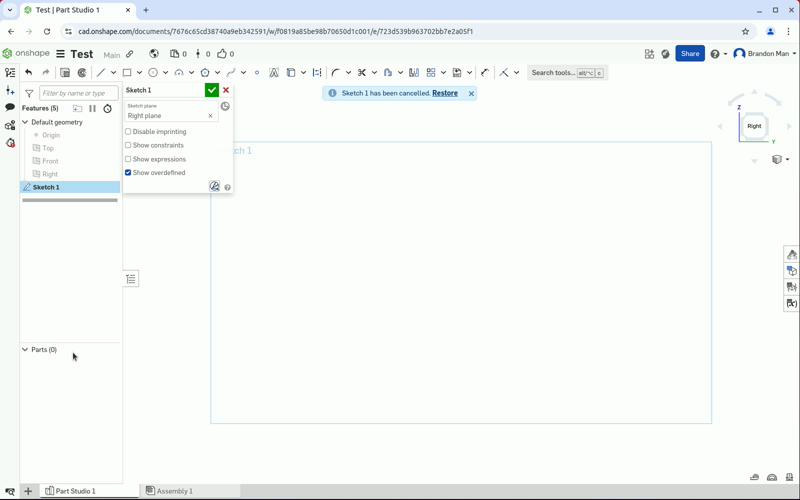
key(y)
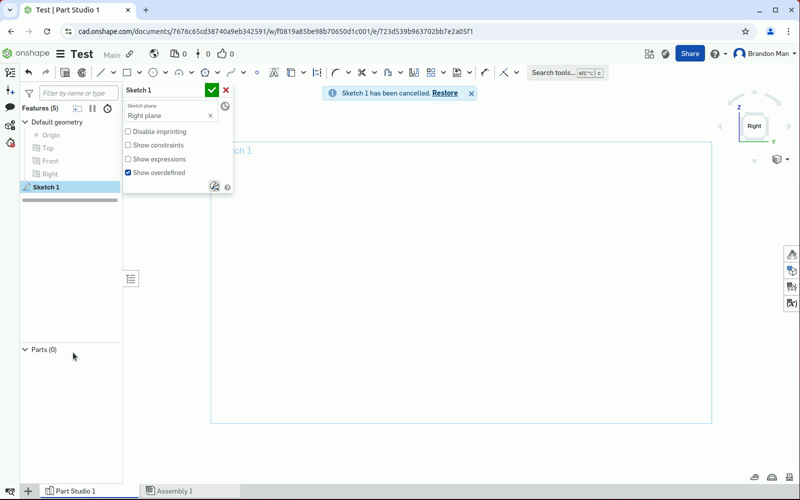
key(c)
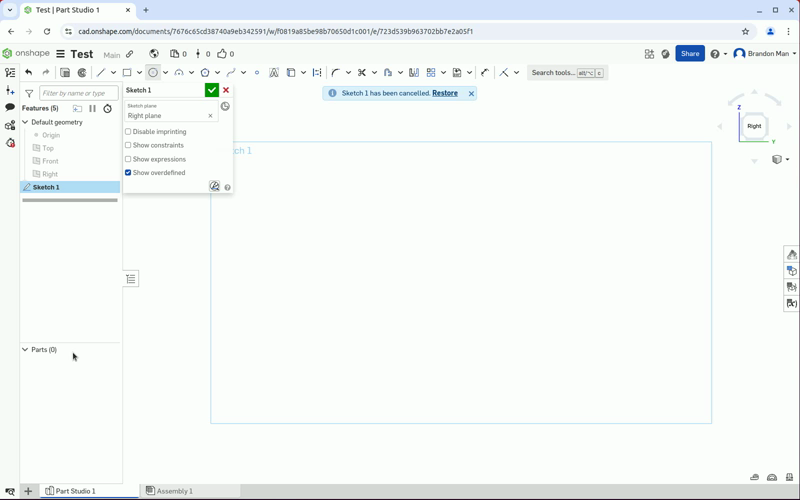
key_down(shift)
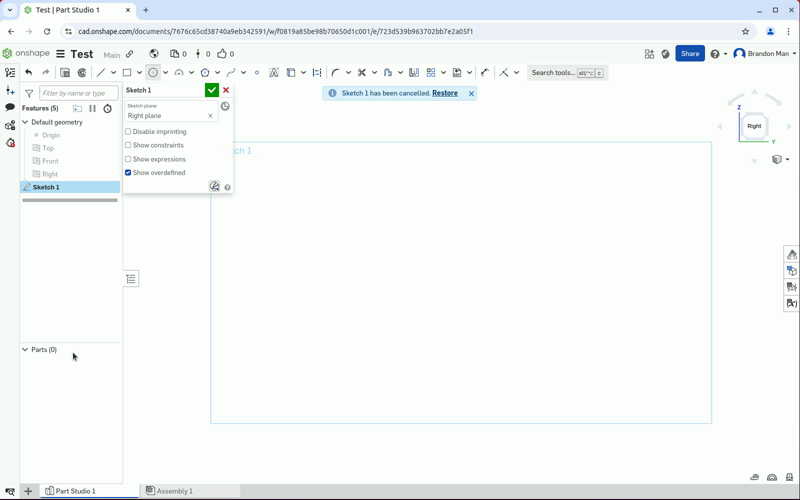
mouse_move(461, 282)
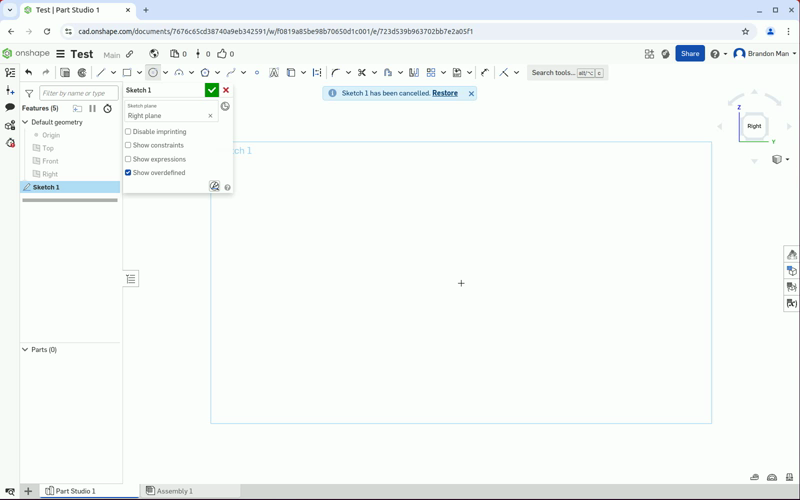
click(461, 282)
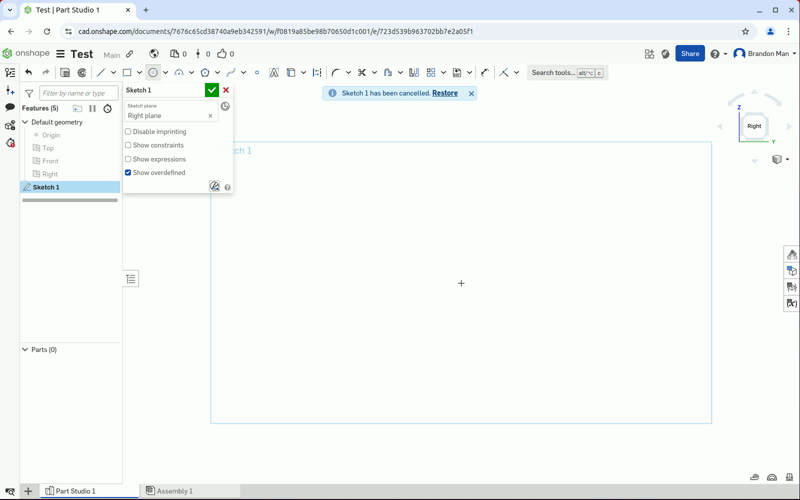
key_up(shift)
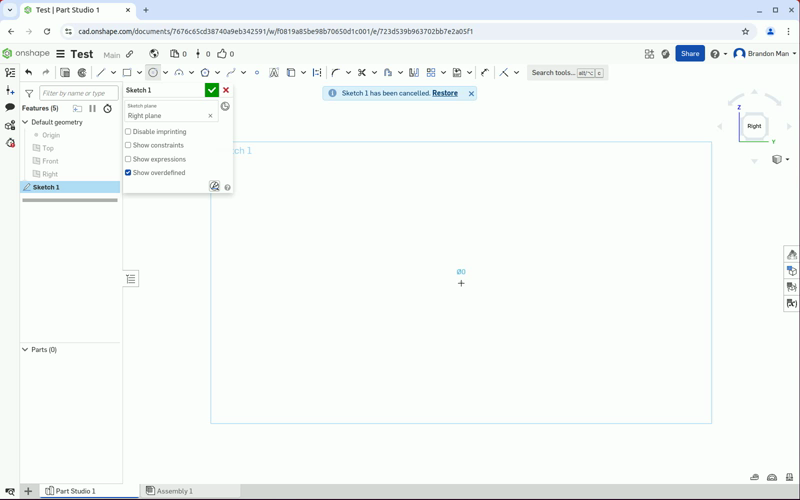
mouse_move(540, 282)
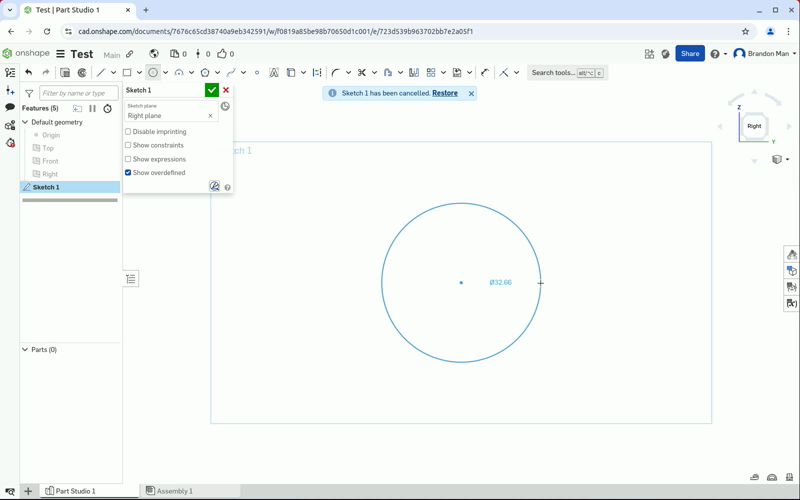
click(540, 282)
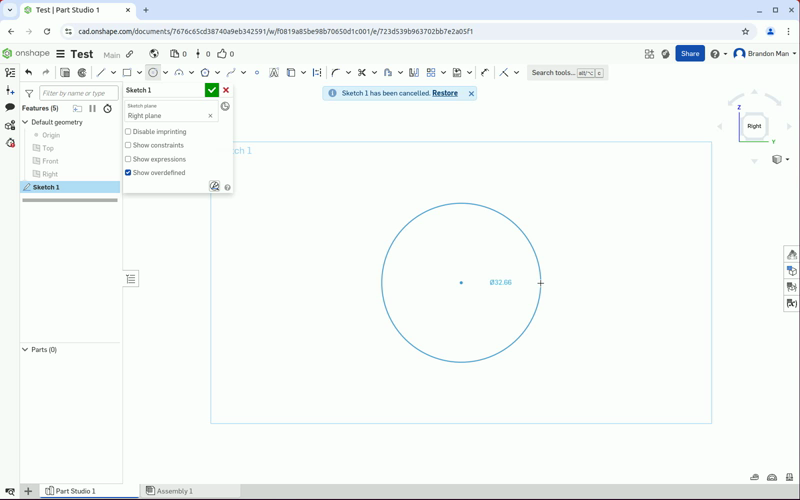
key(esc)
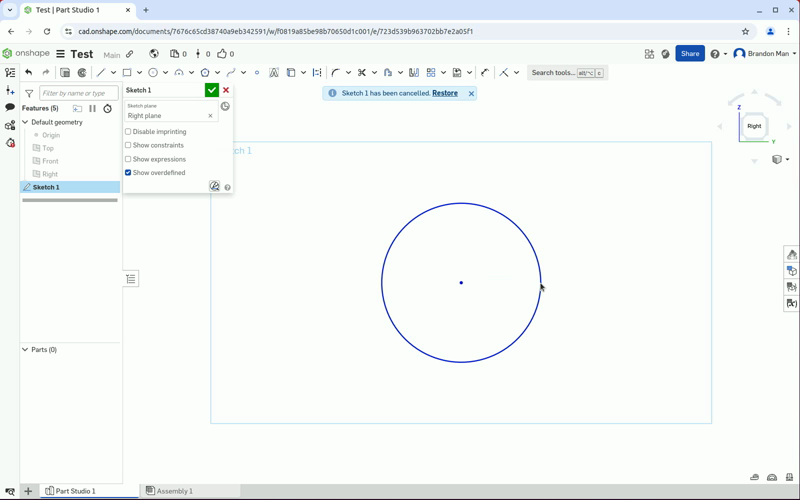
key(c)
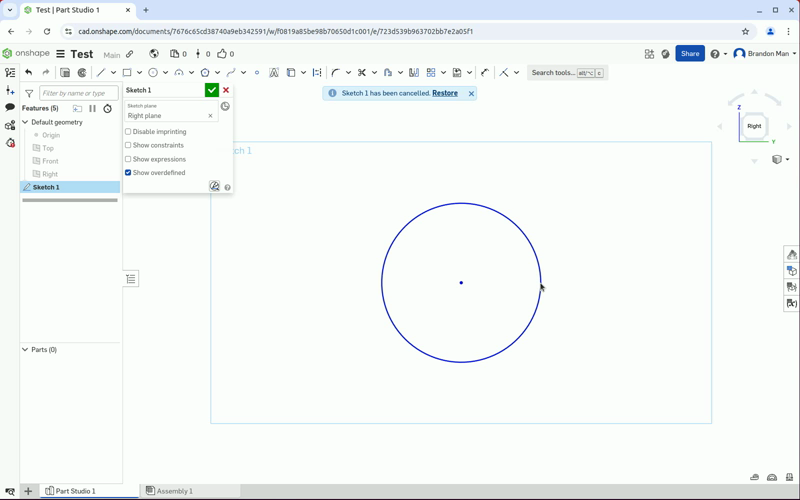
key_down(shift)
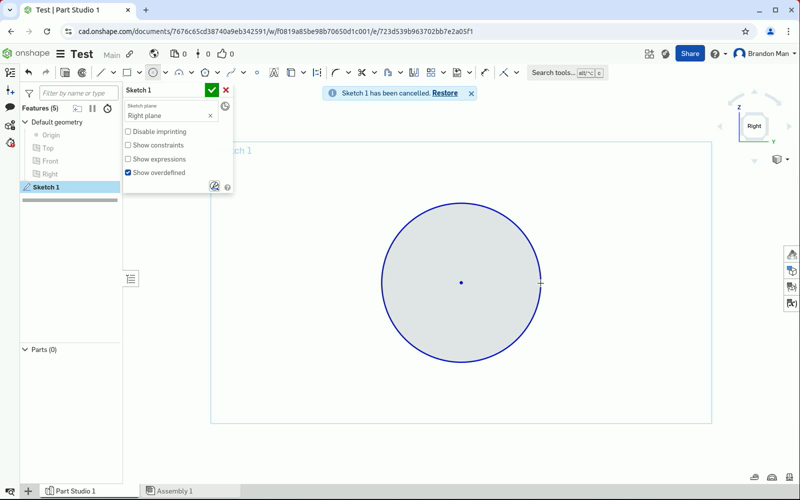
mouse_move(461, 282)
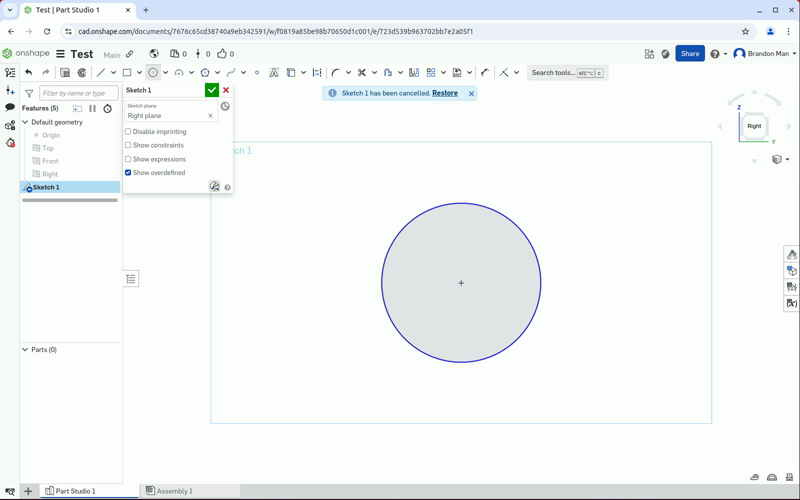
click(461, 282)
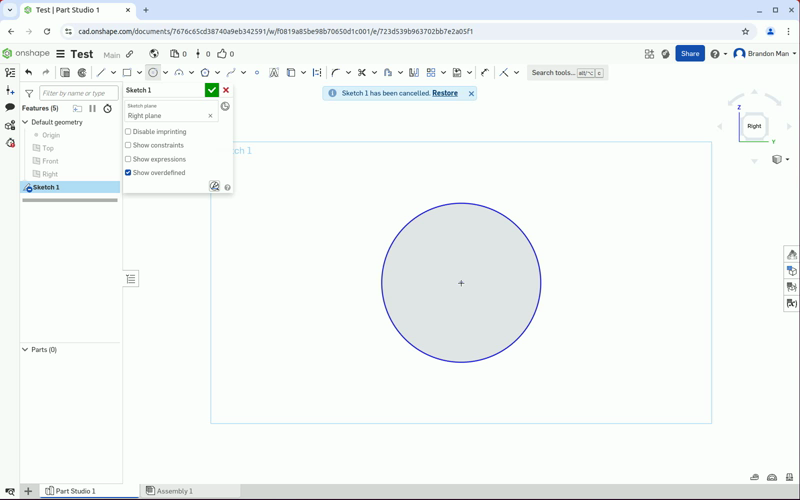
key_up(shift)
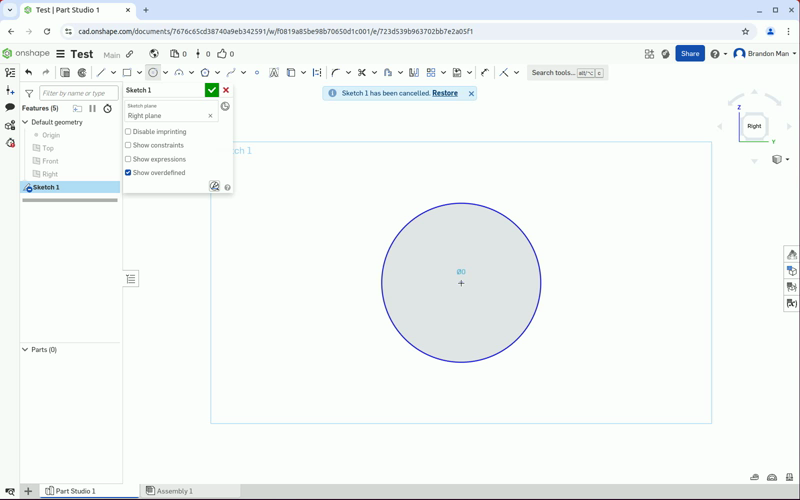
mouse_move(517, 282)
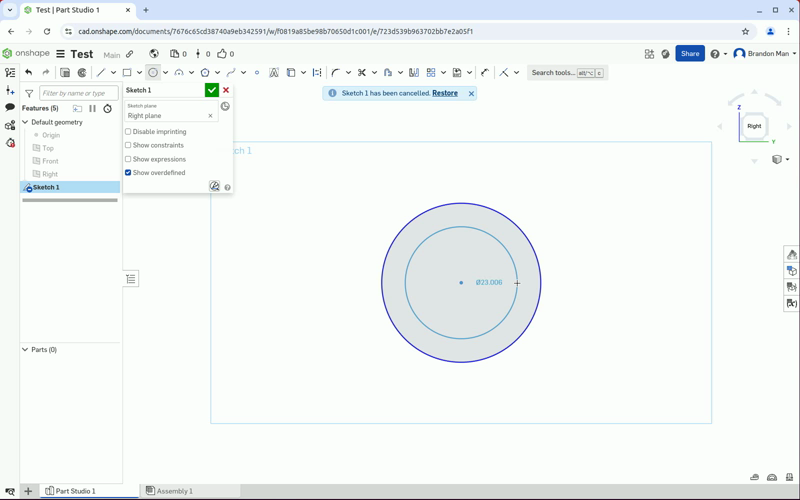
click(517, 282)
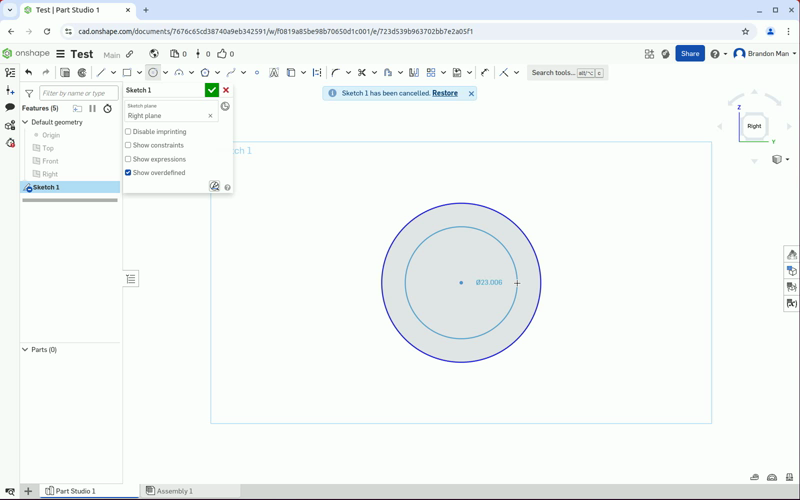
key(esc)
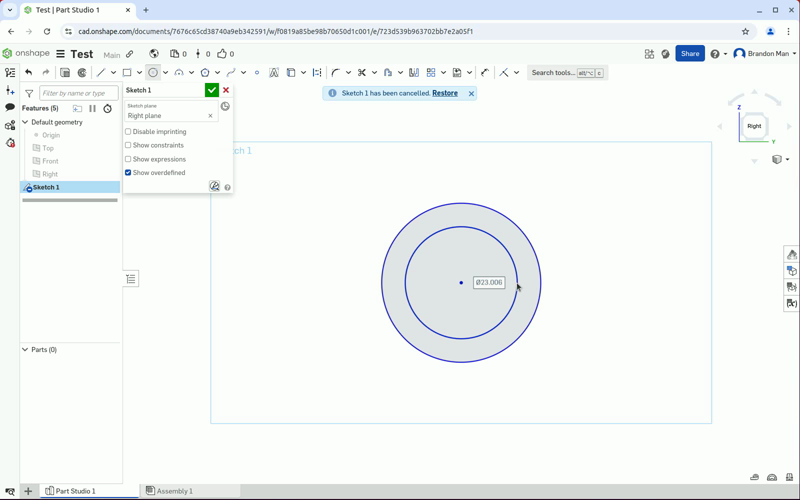
mouse_move(440, 220)
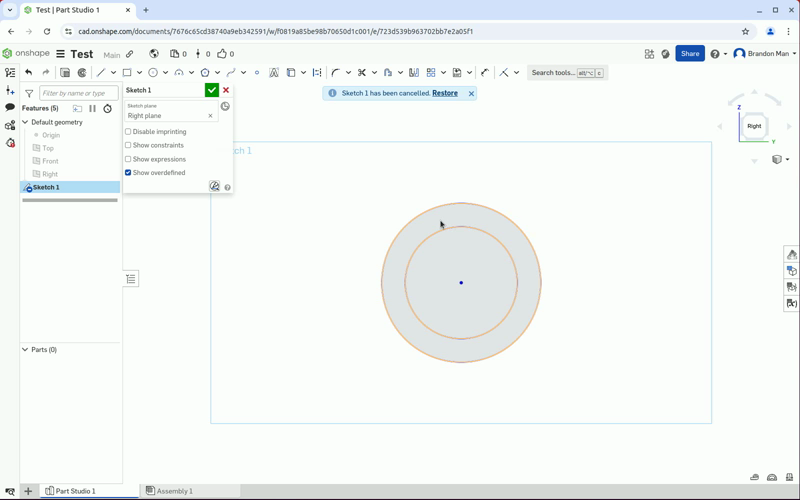
click(440, 220)
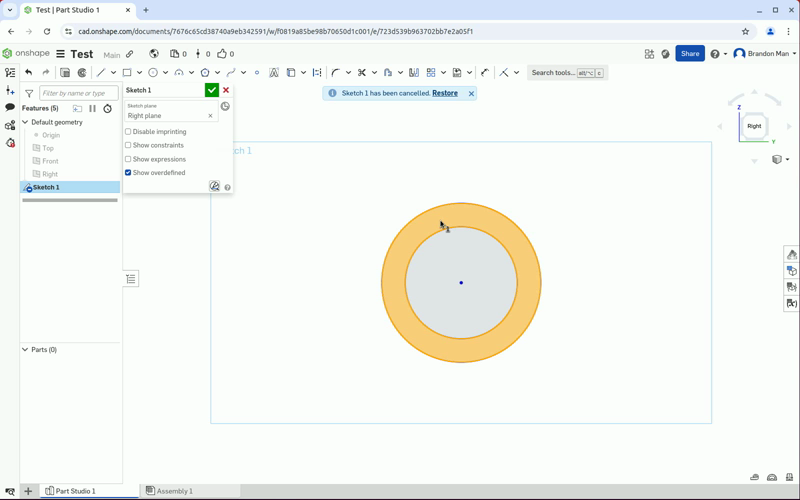
mouse_move(73, 352)
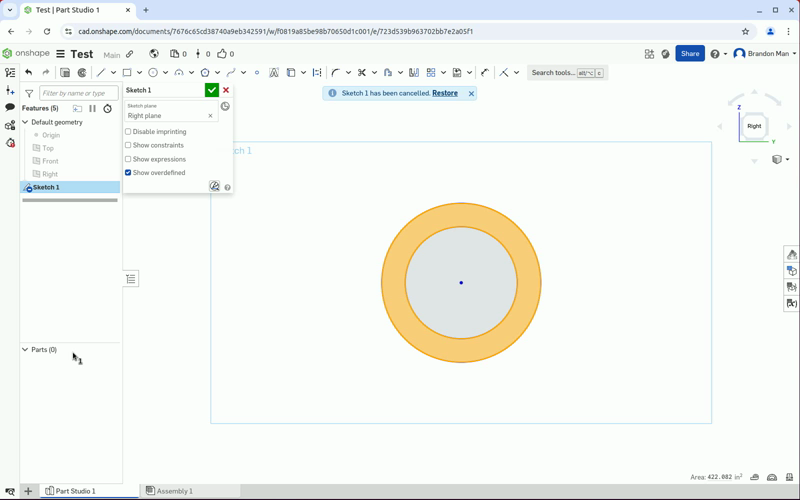
key(shift+y)
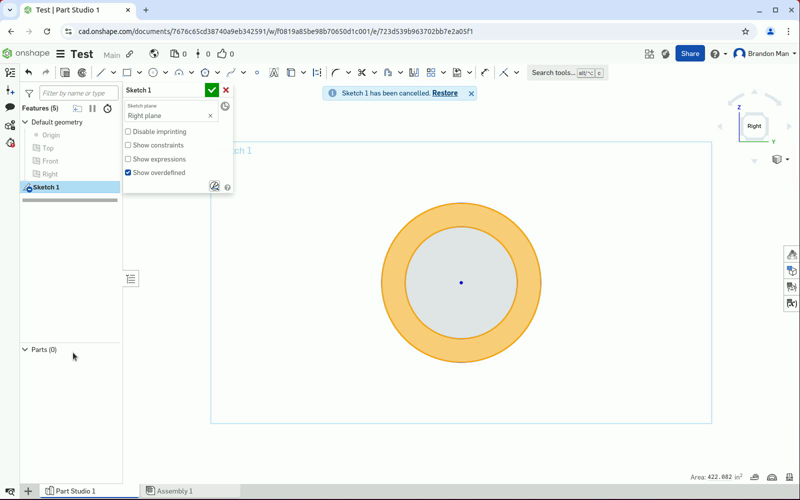
key(shift+e)
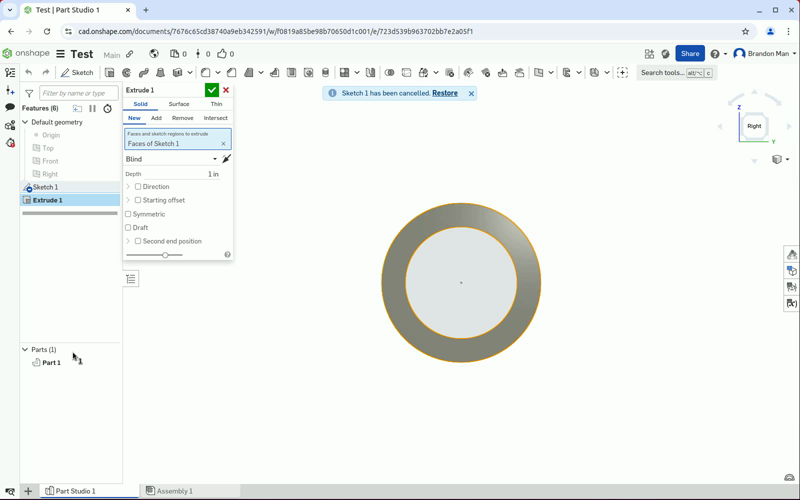
mouse_move(143, 106)
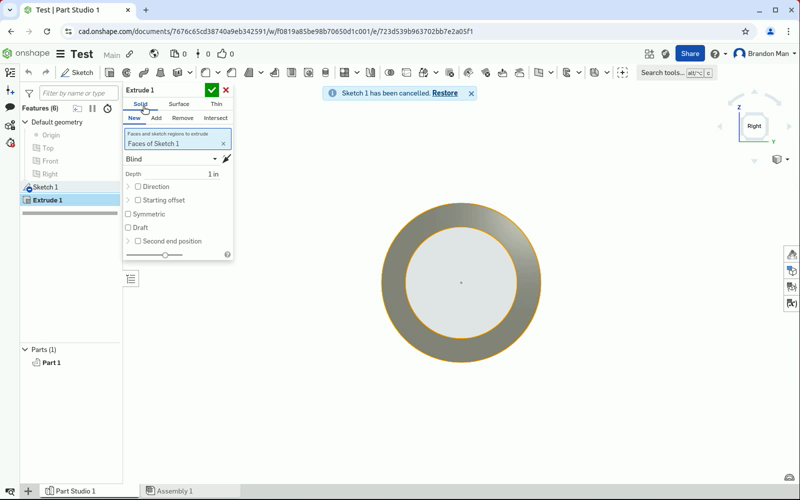
click(143, 106)
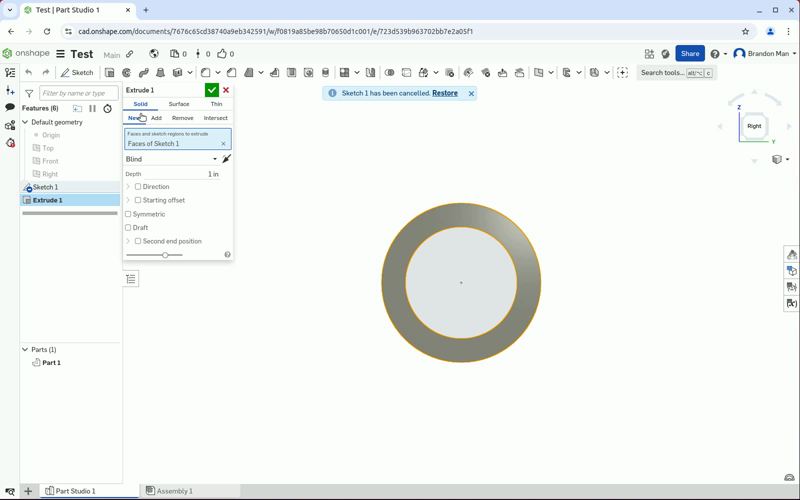
mouse_move(137, 120)
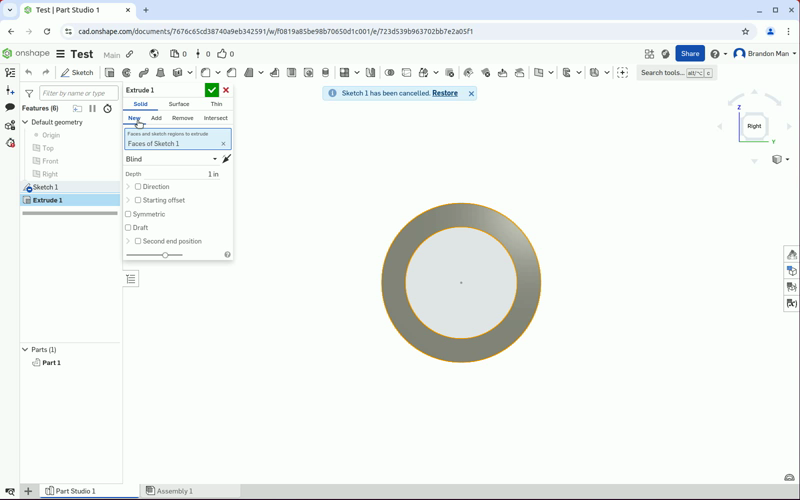
click(137, 120)
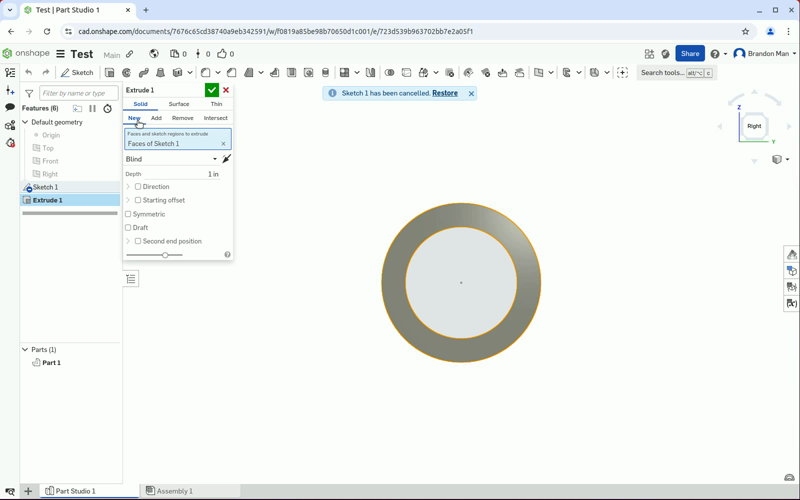
key(tab, 4)
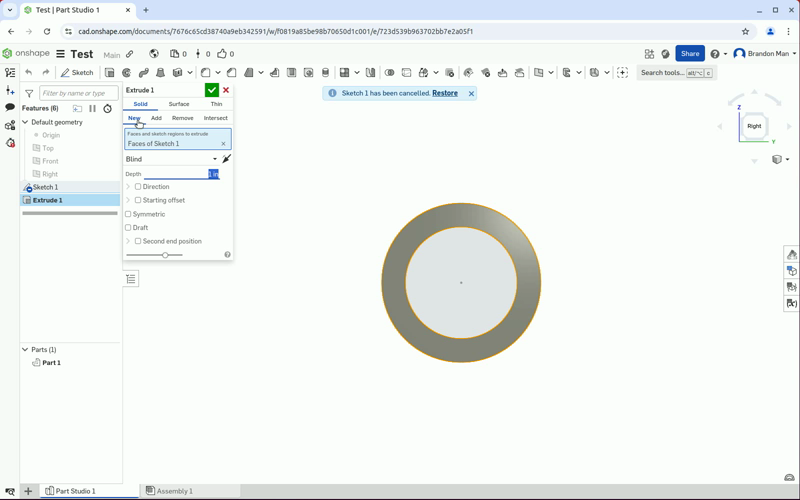
text(23.108)
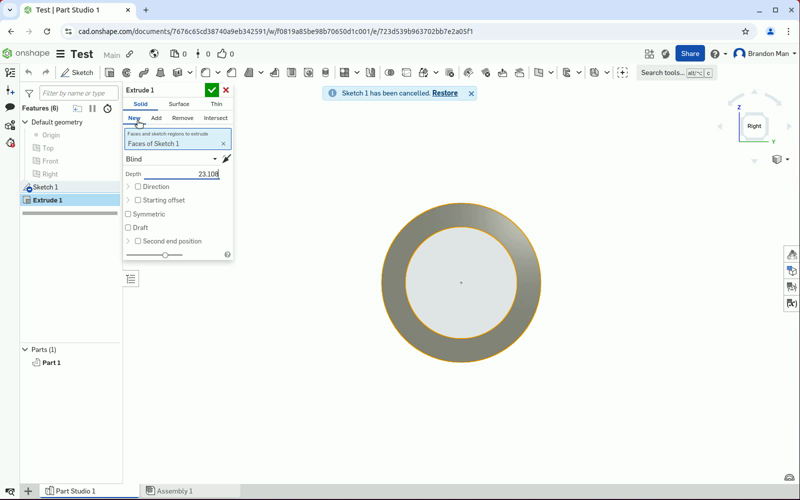
key(enter)
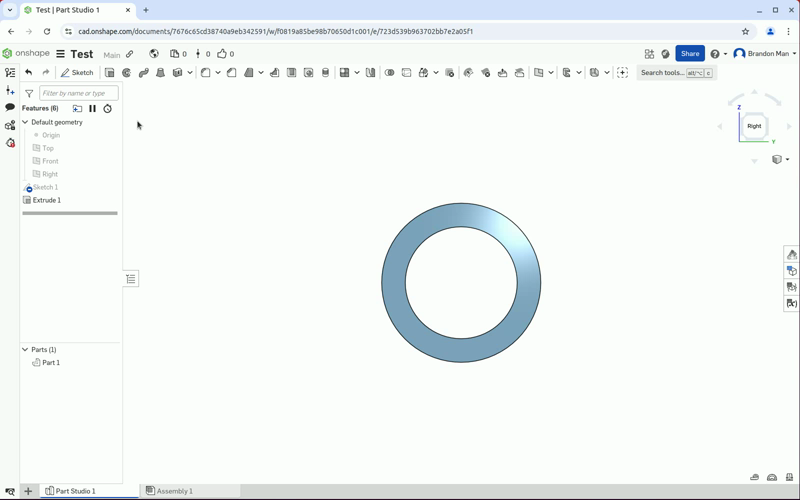
key(shift+h)
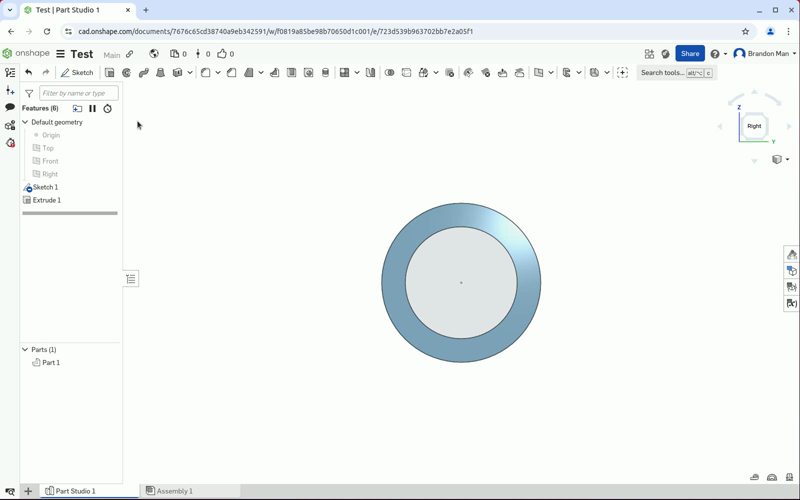
key(shift+h)
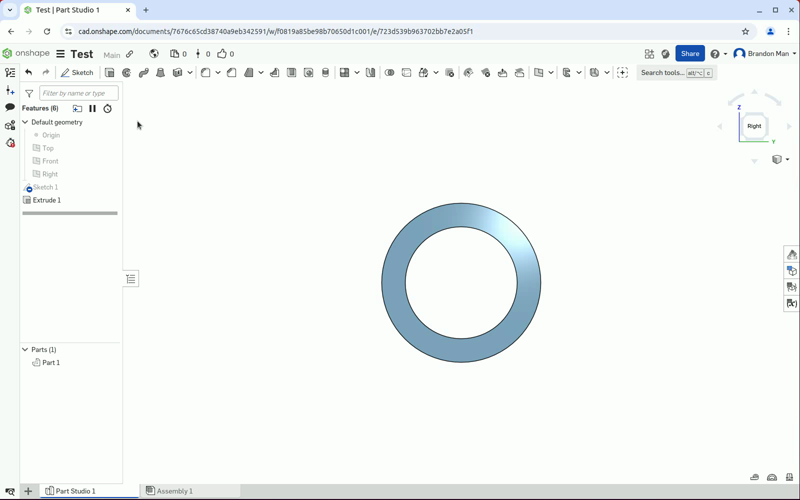
mouse_move(73, 189)
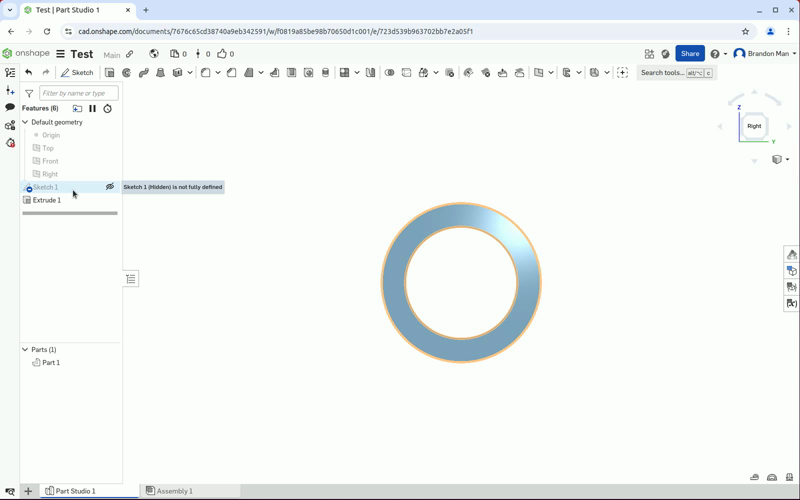
click(73, 189)
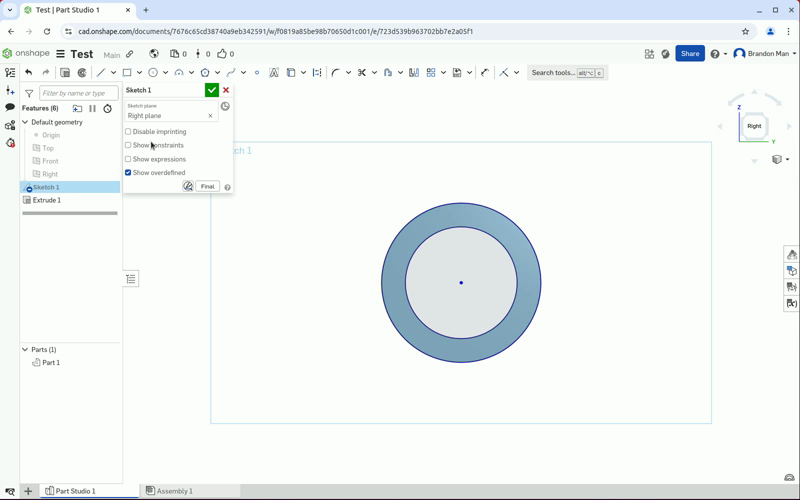
mouse_move(229, 92)
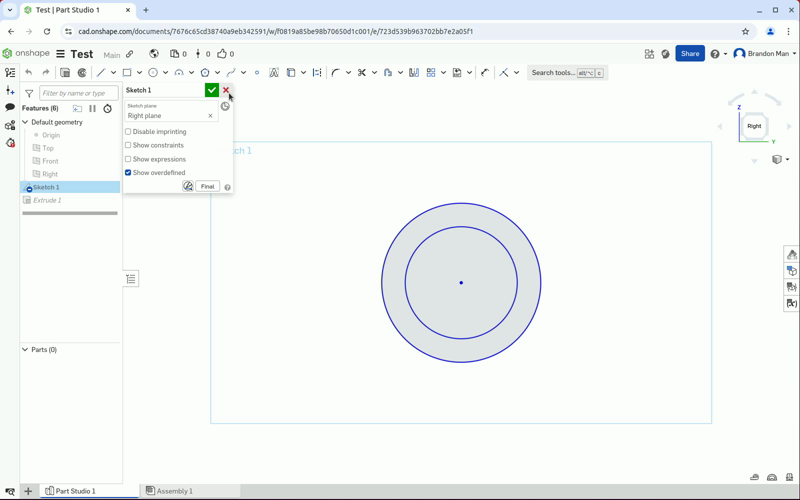
click(229, 92)
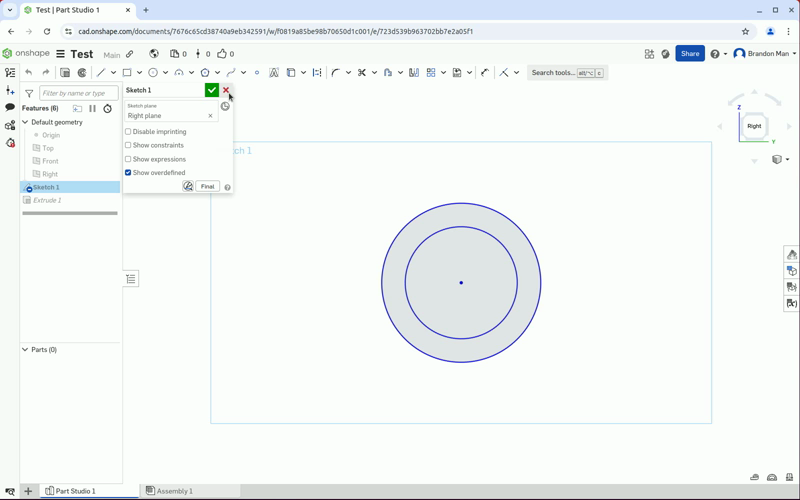
key(shift+s)
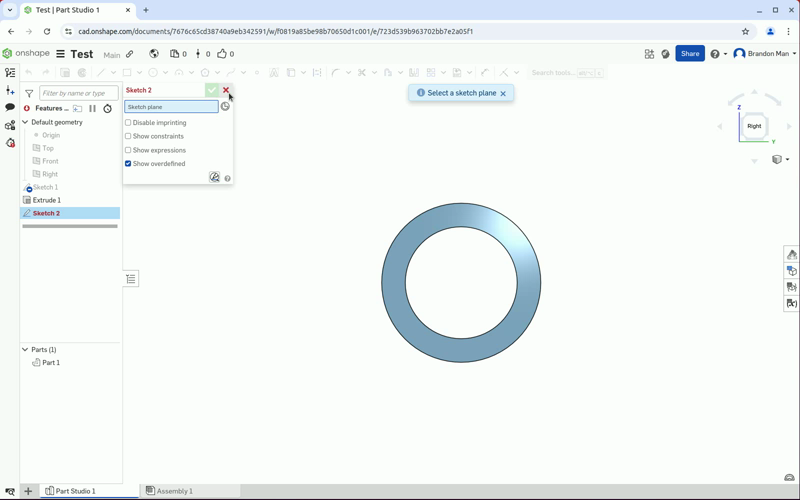
mouse_move(73, 176)
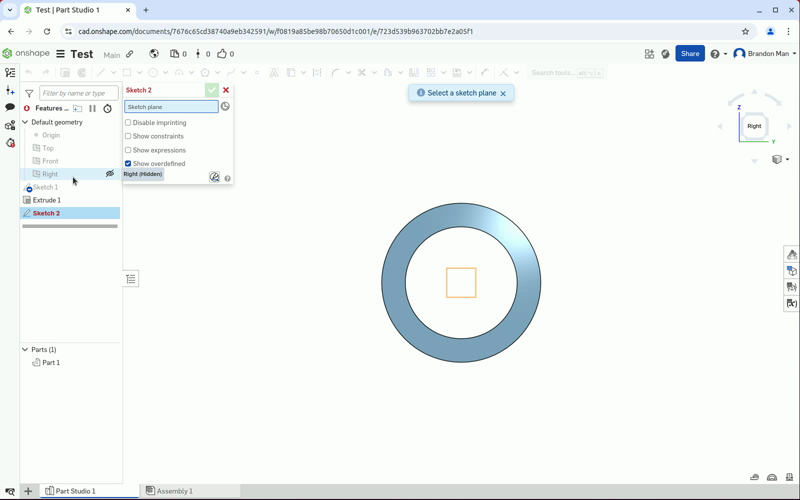
click(73, 176)
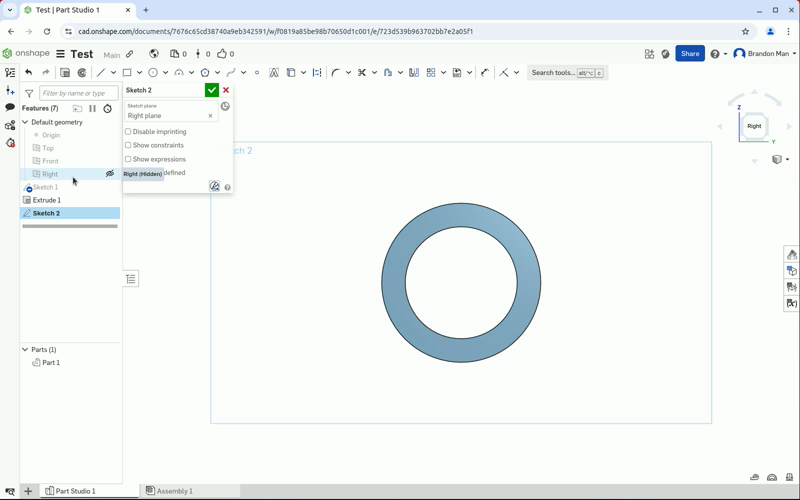
mouse_move(73, 352)
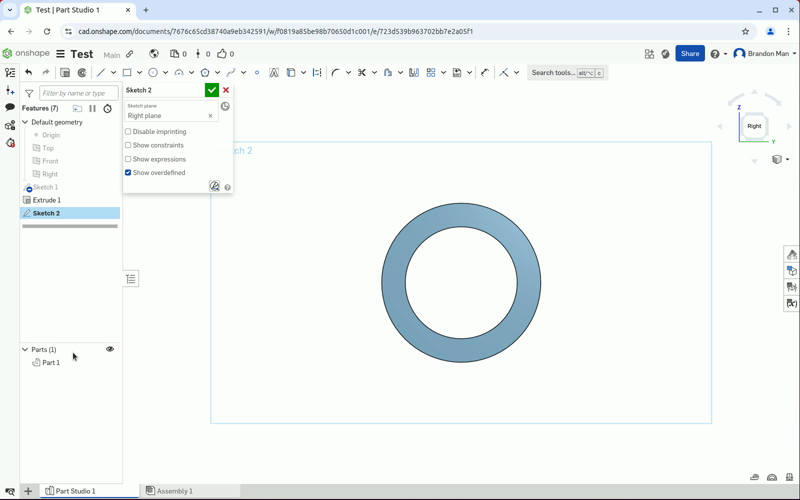
key(y)
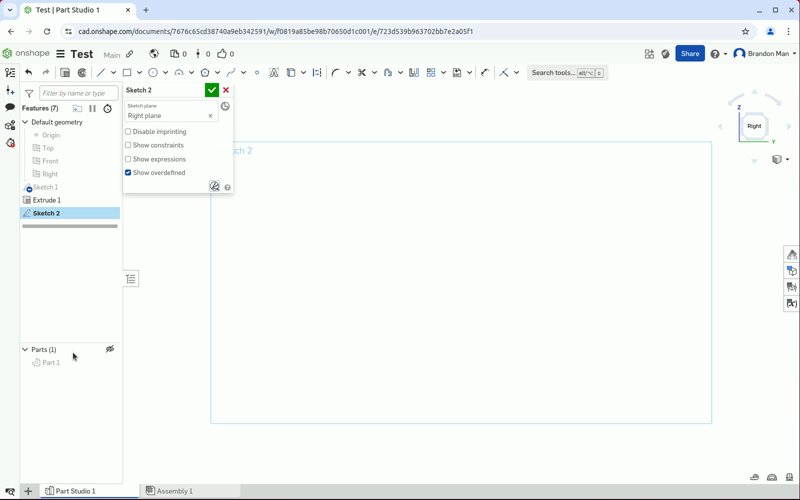
key(c)
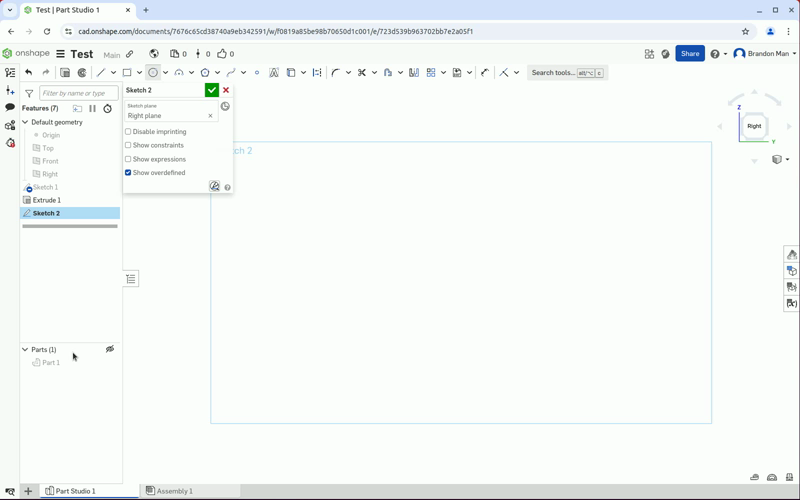
key_down(shift)
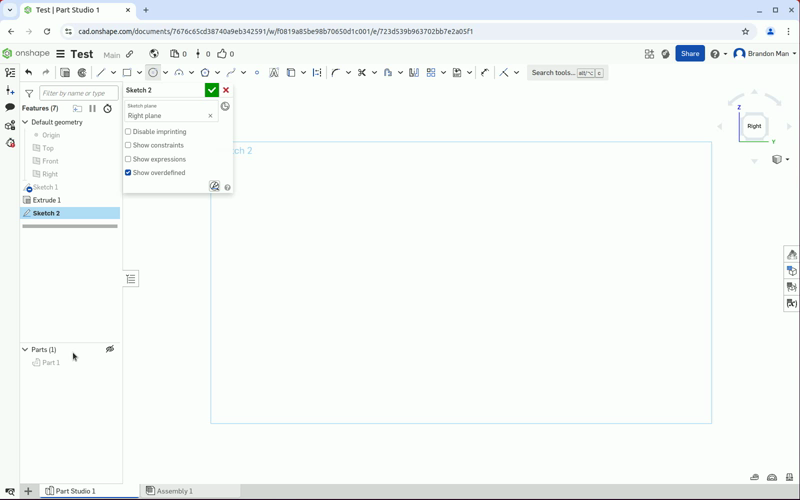
mouse_move(461, 282)
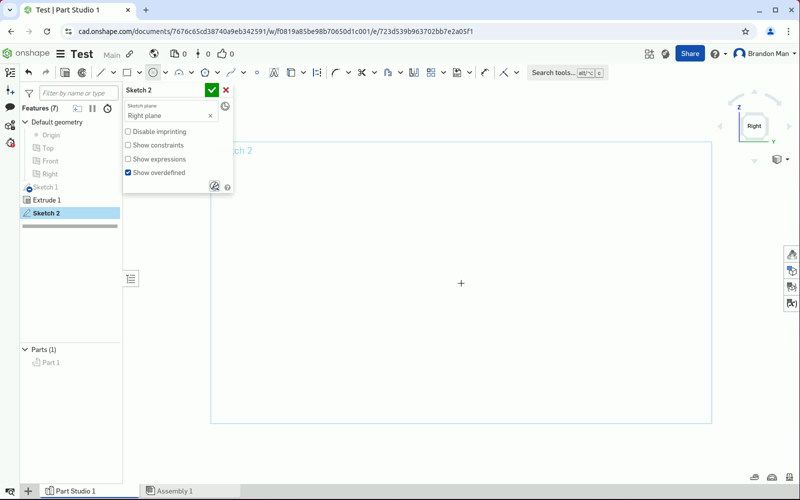
click(461, 282)
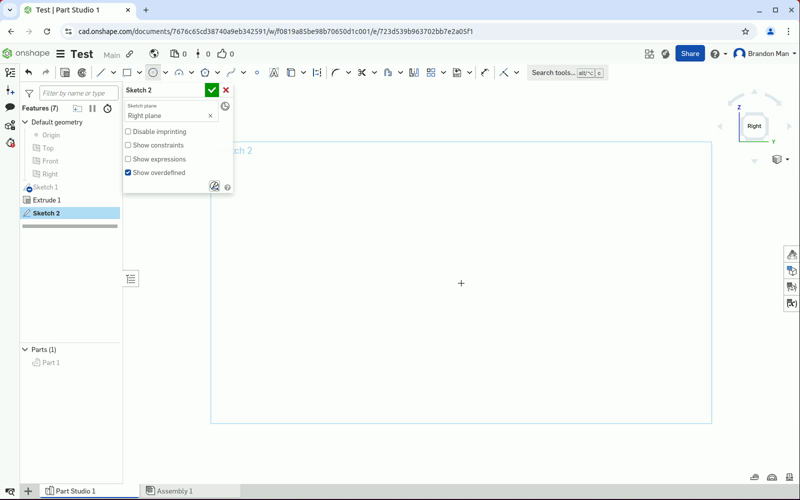
key_up(shift)
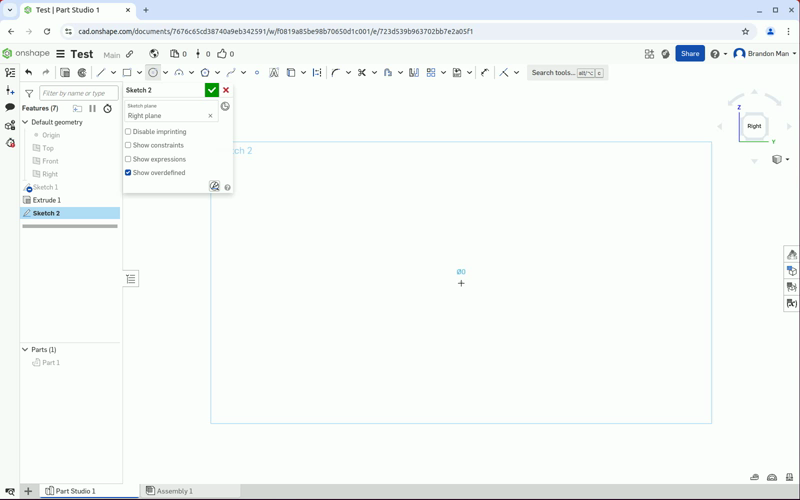
mouse_move(540, 282)
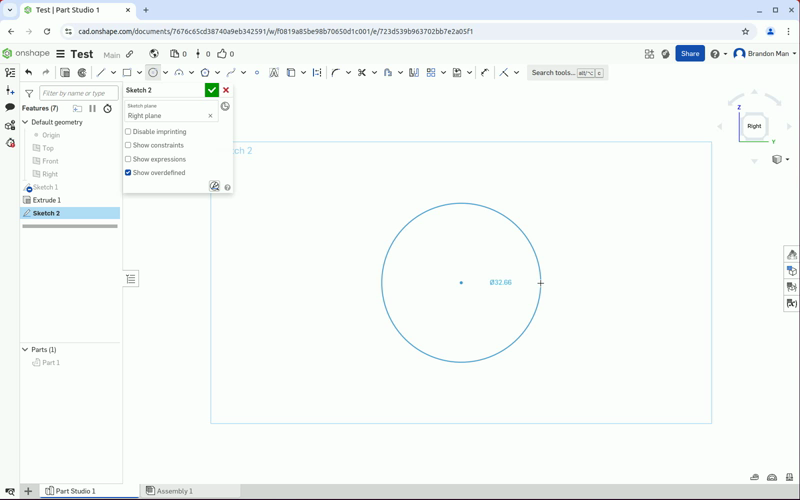
click(540, 282)
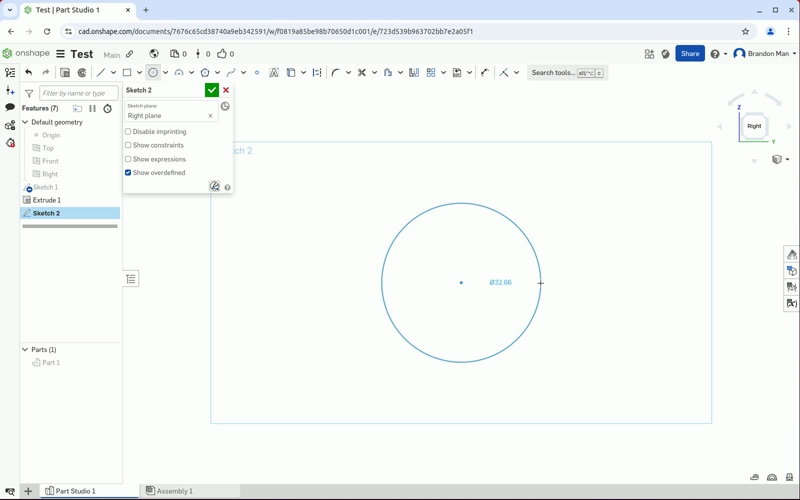
key(esc)
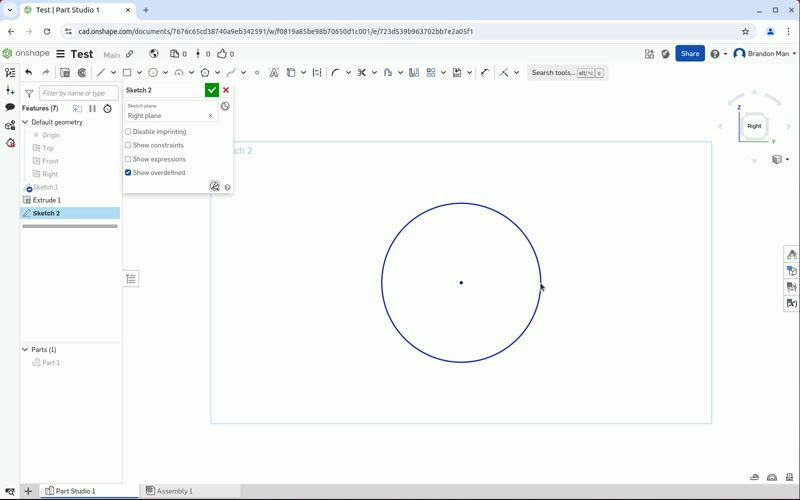
key(c)
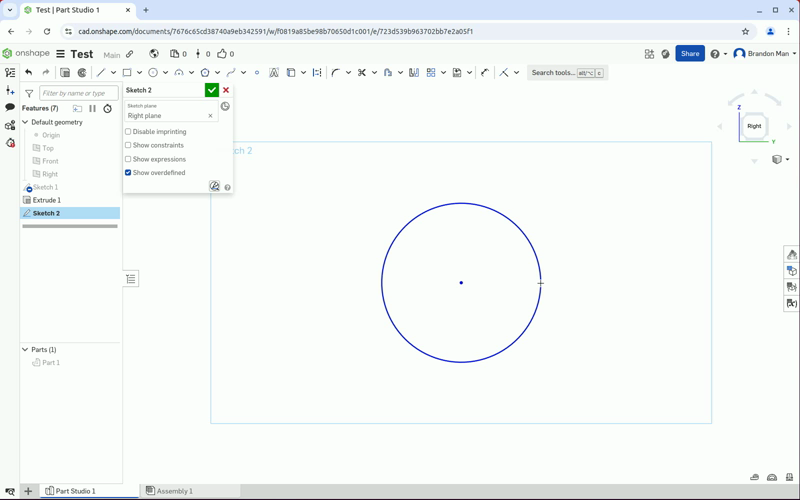
key_down(shift)
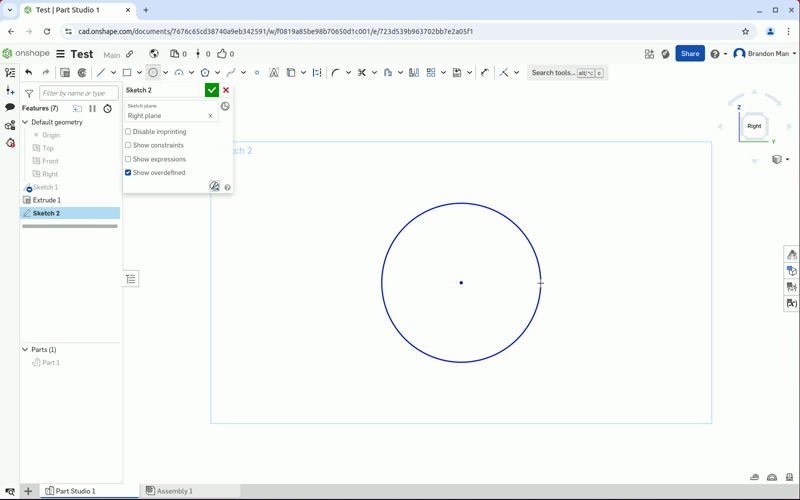
mouse_move(461, 282)
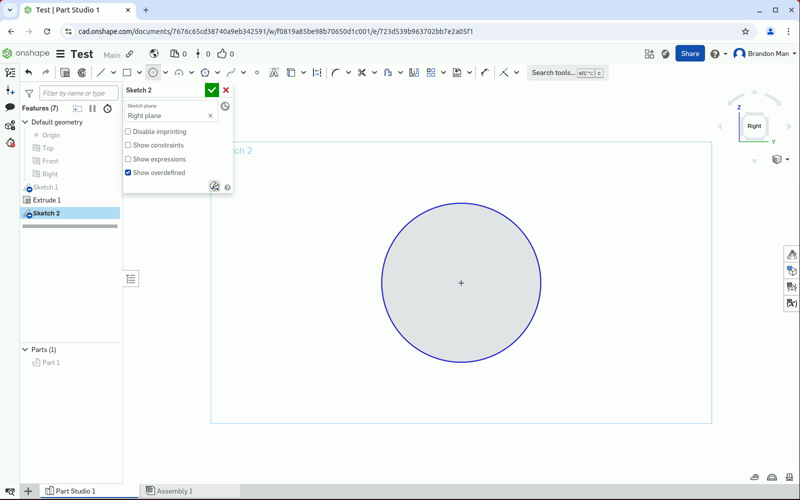
click(461, 282)
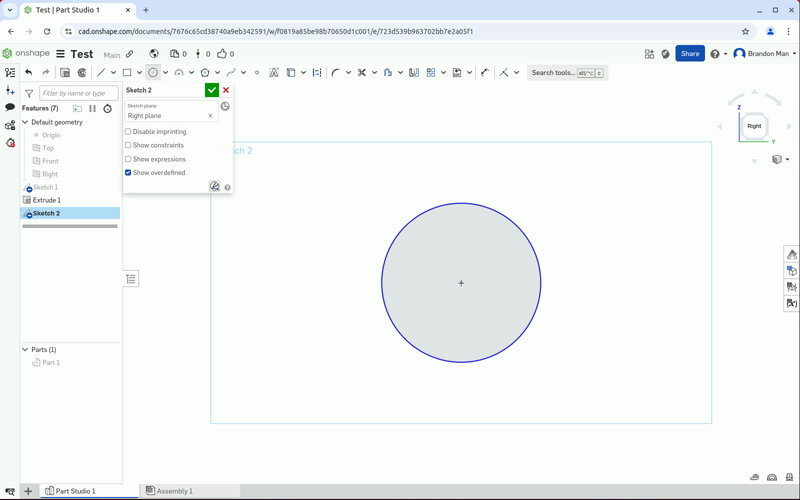
key_up(shift)
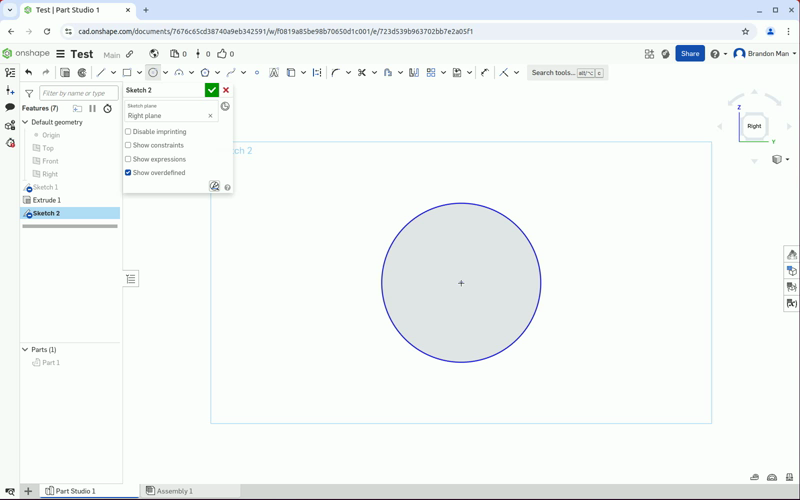
mouse_move(538, 282)
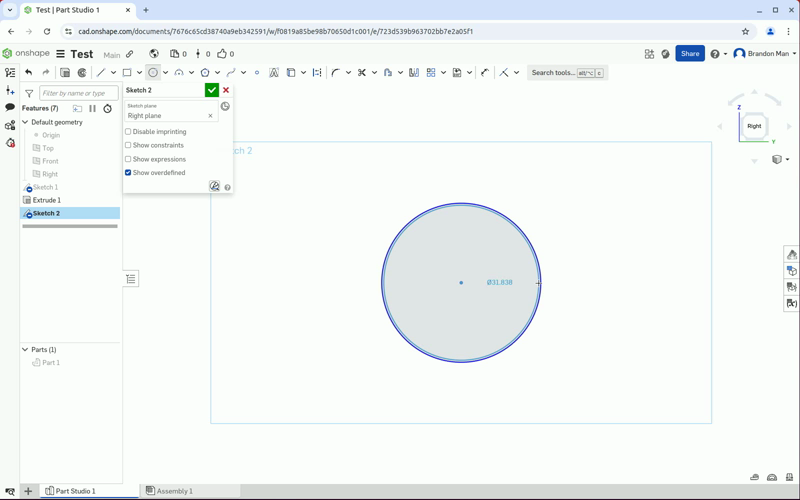
scroll(6)
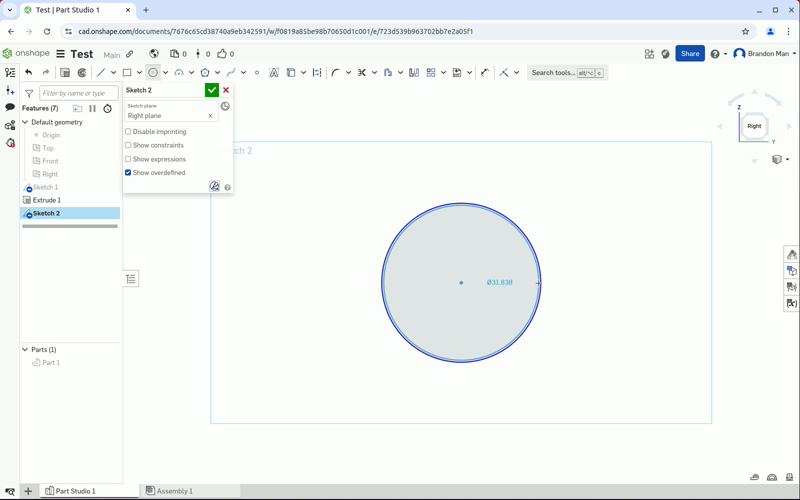
scroll(6)
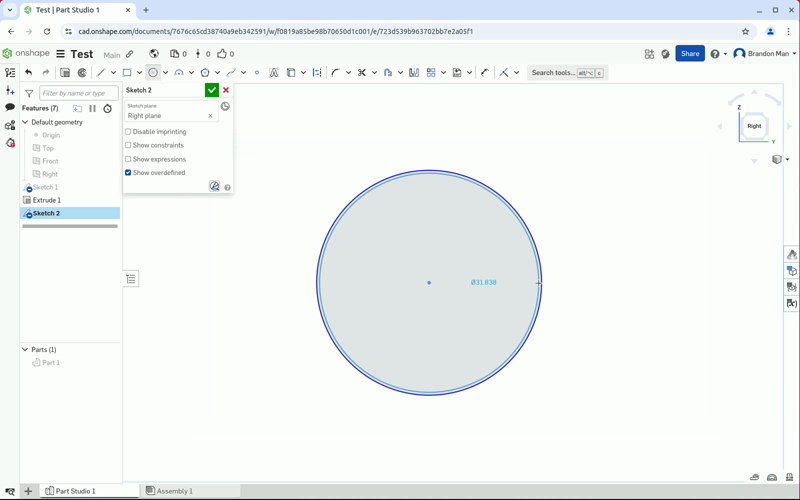
scroll(6)
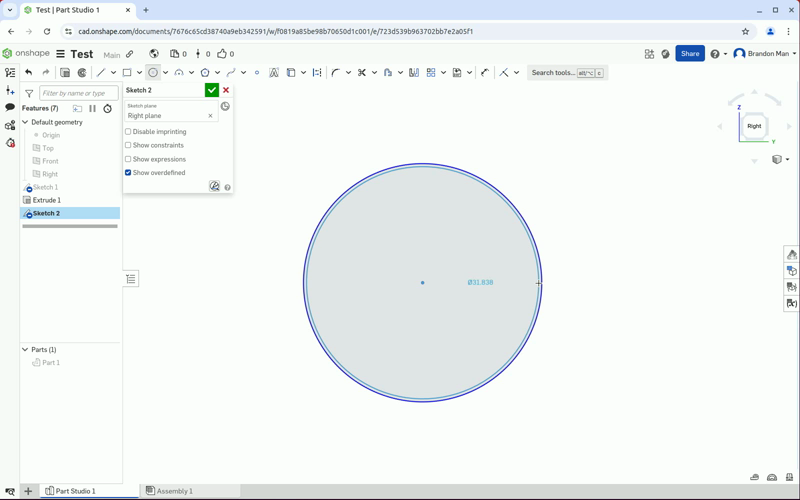
scroll(6)
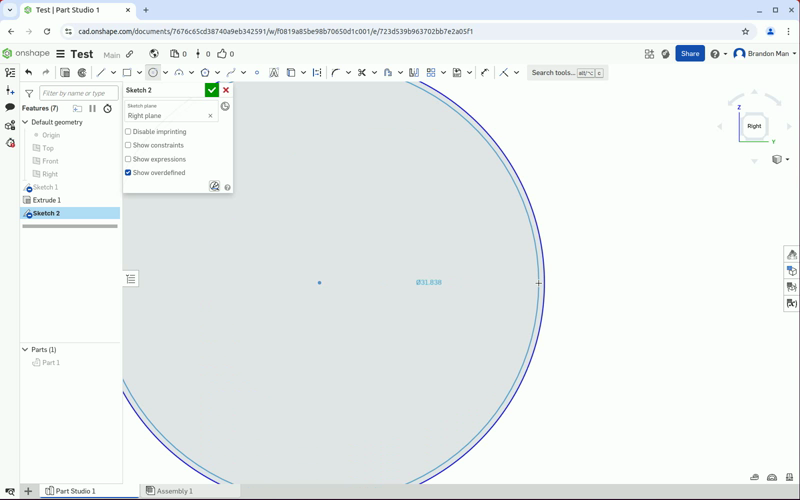
scroll(6)
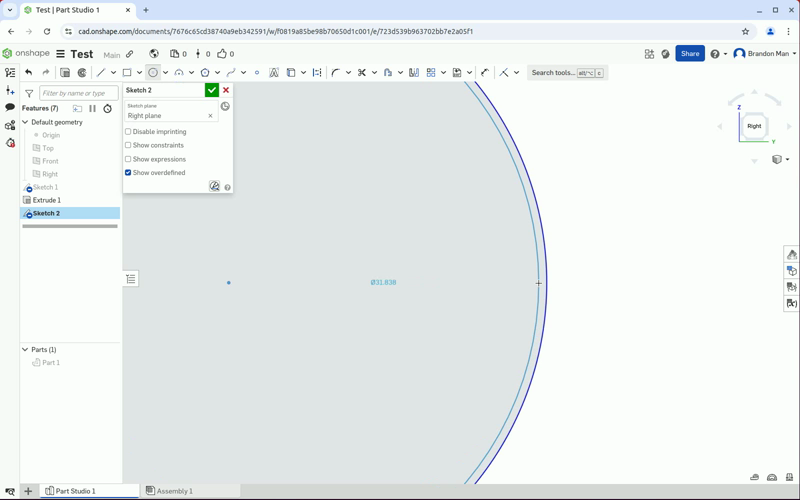
scroll(6)
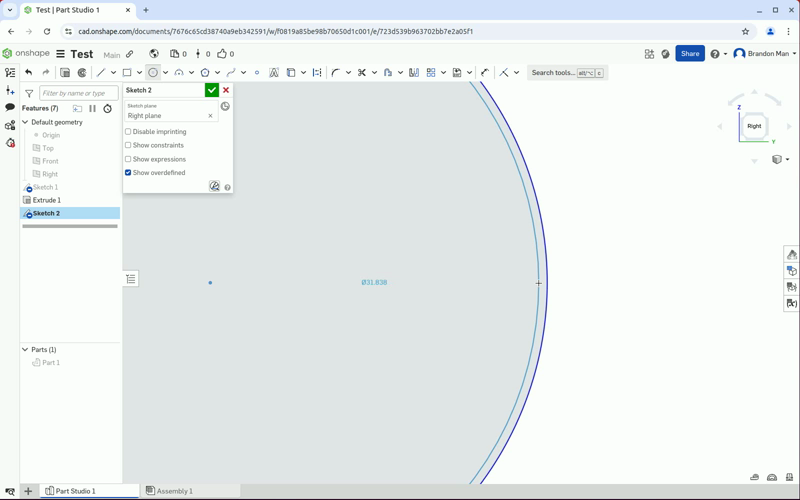
scroll(6)
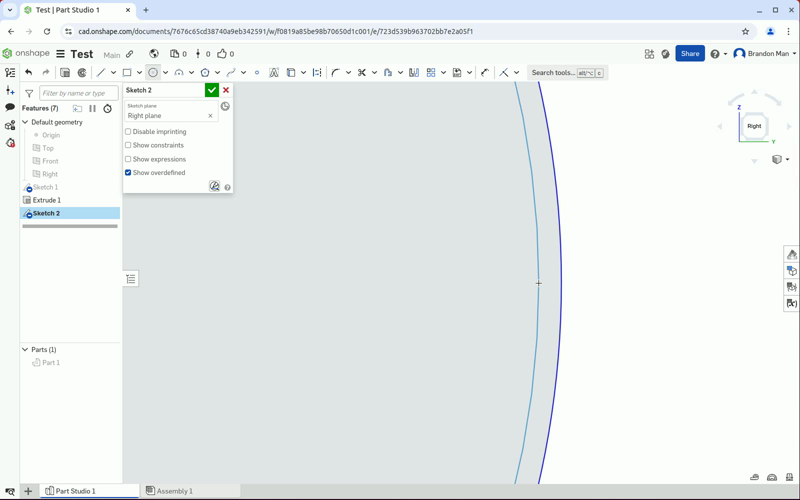
click(538, 282)
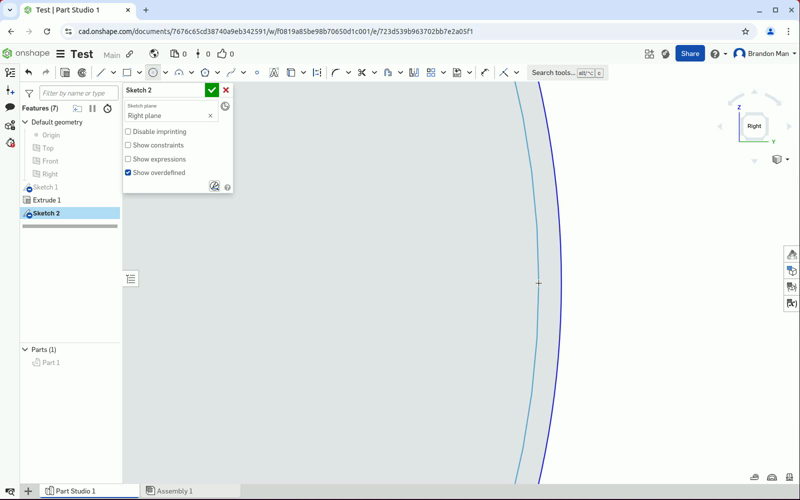
scroll(-6)
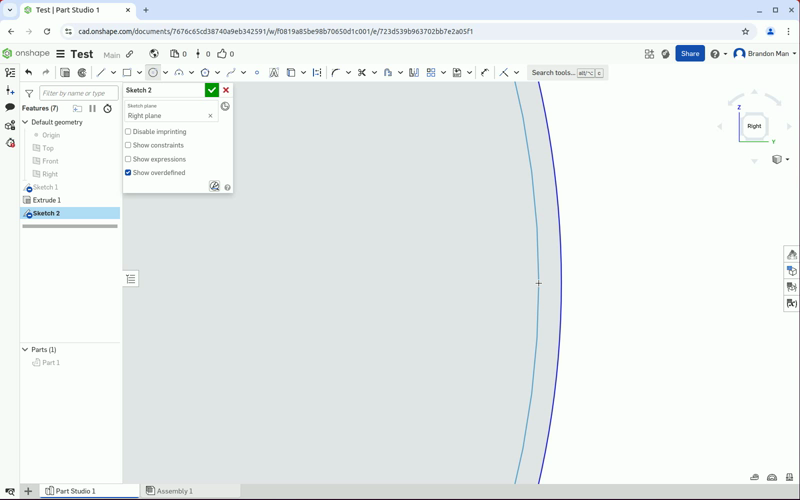
scroll(-6)
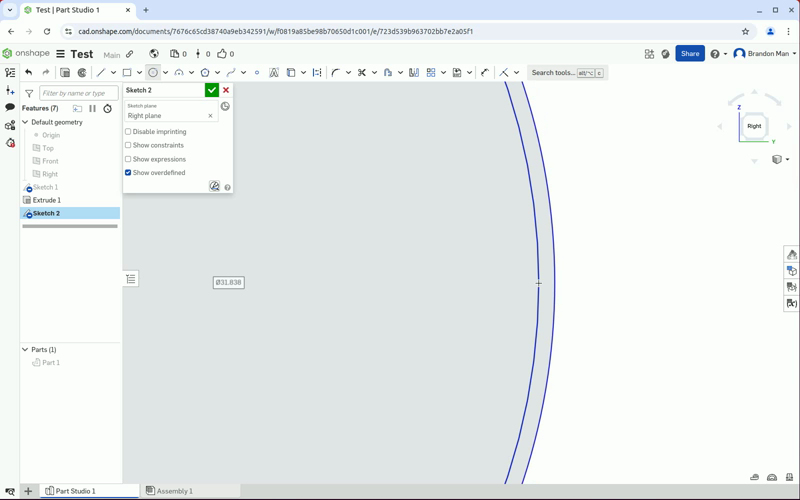
scroll(-6)
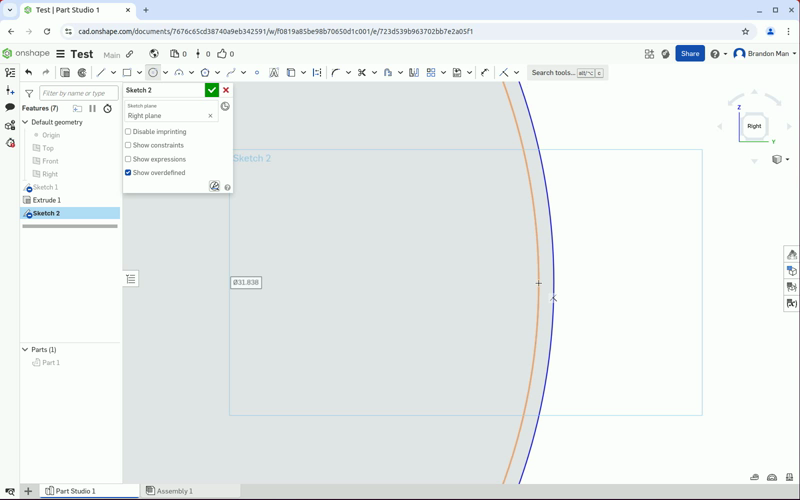
scroll(-6)
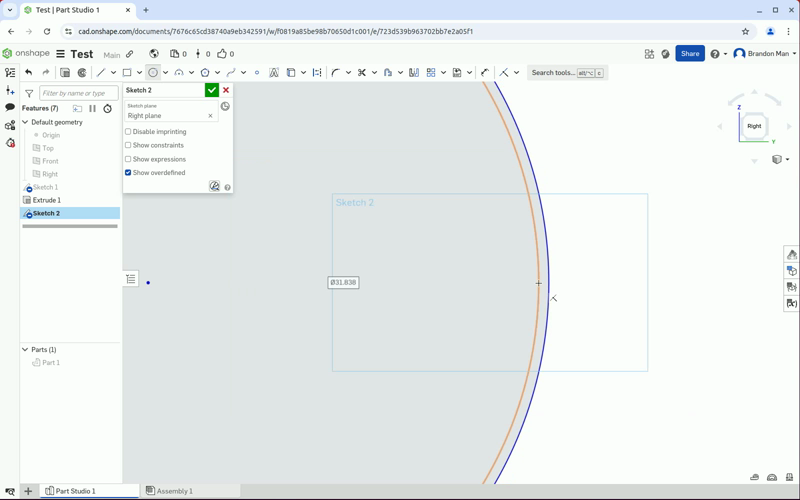
scroll(-6)
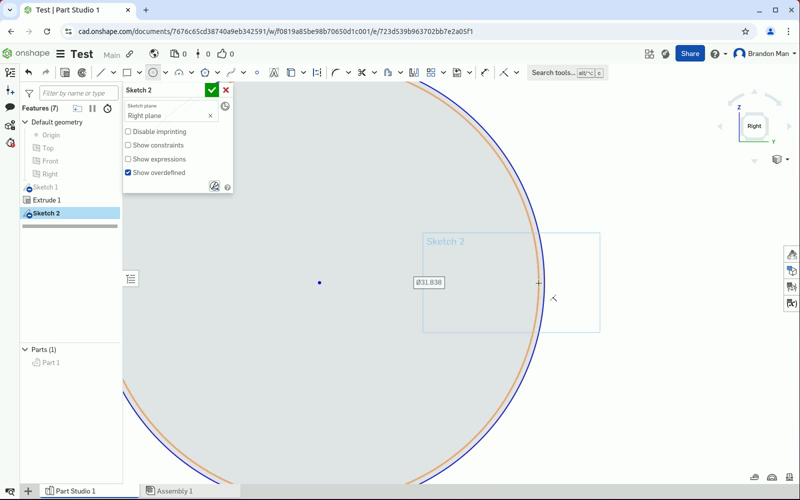
scroll(-6)
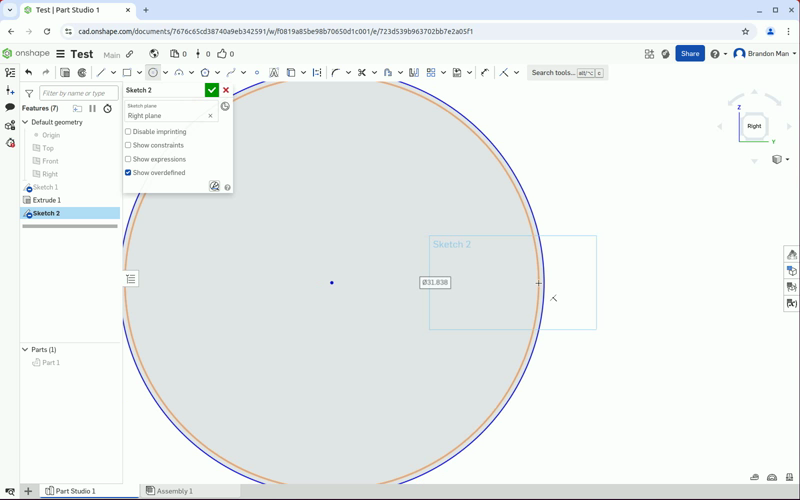
scroll(-6)
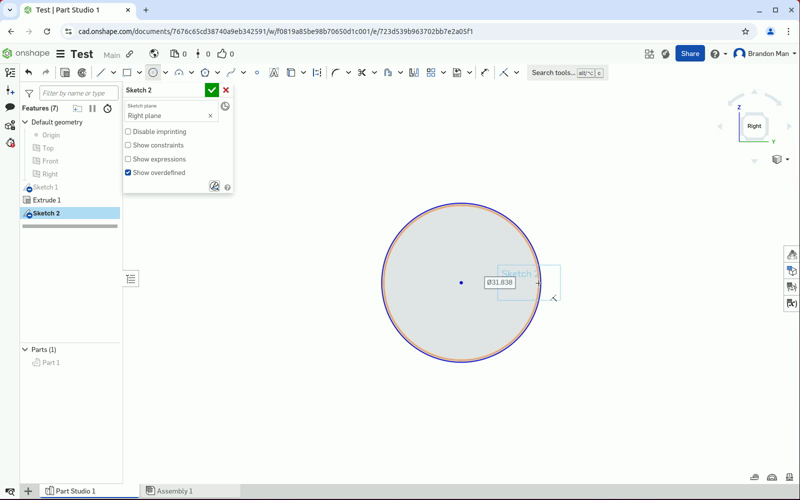
key(esc)
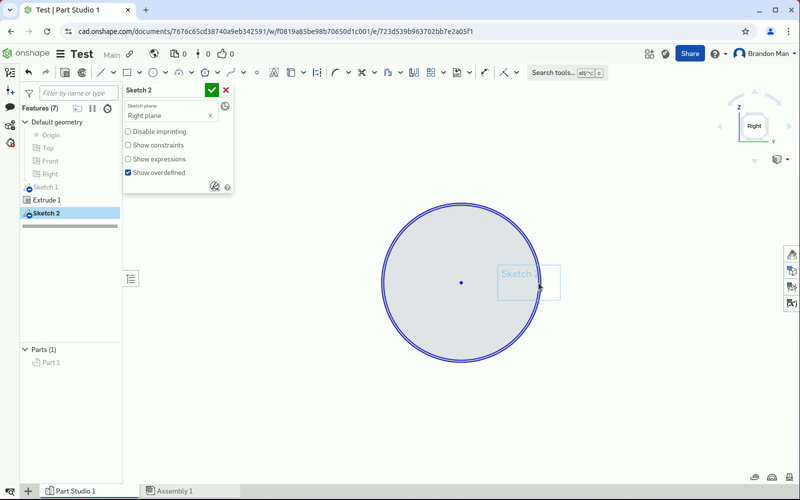
mouse_move(472, 205)
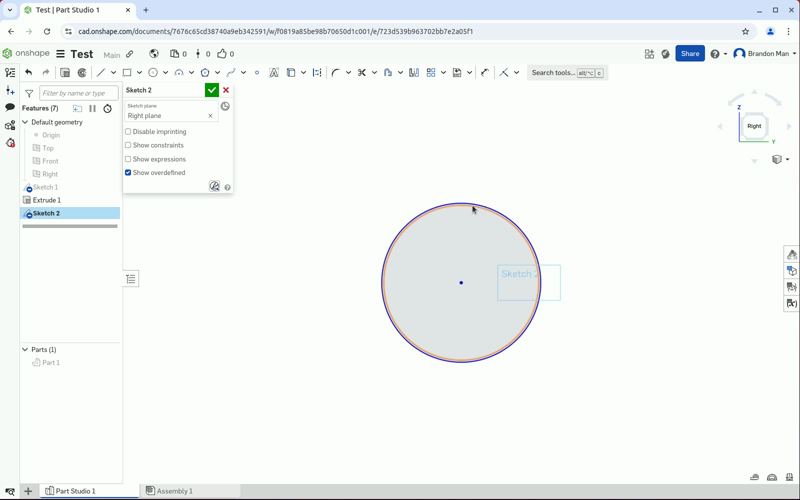
scroll(6)
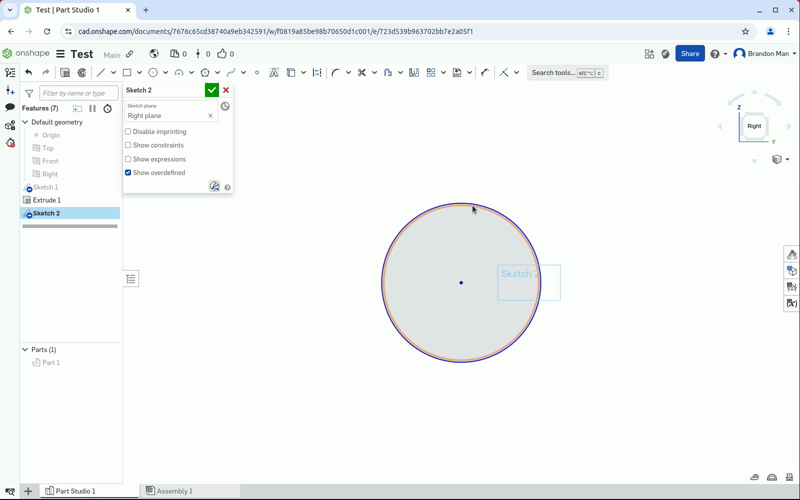
scroll(6)
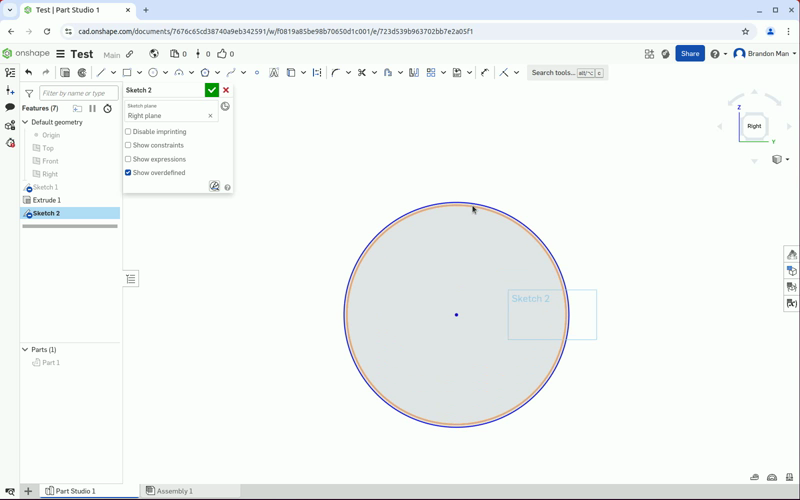
scroll(6)
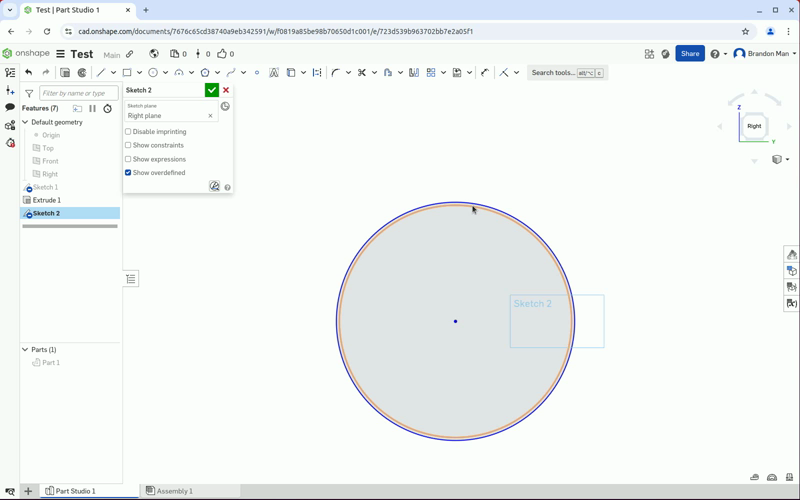
scroll(6)
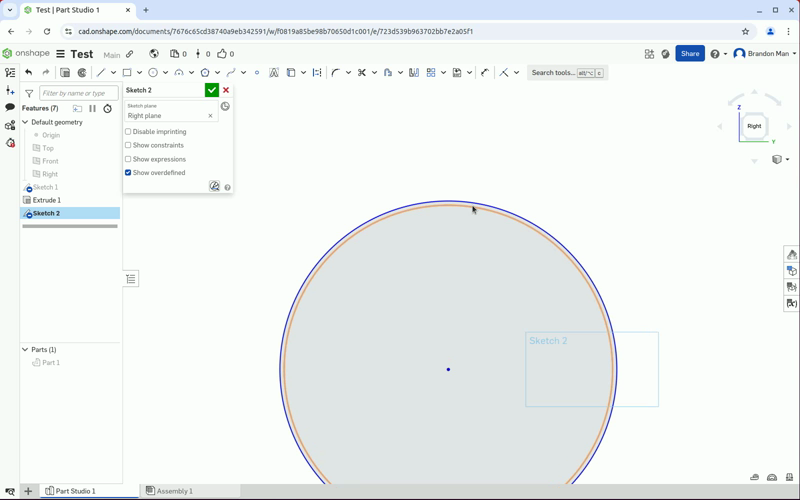
scroll(6)
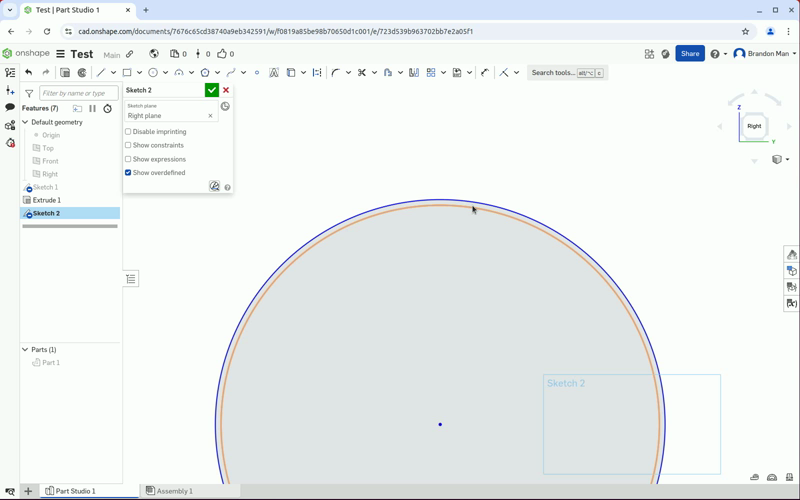
scroll(6)
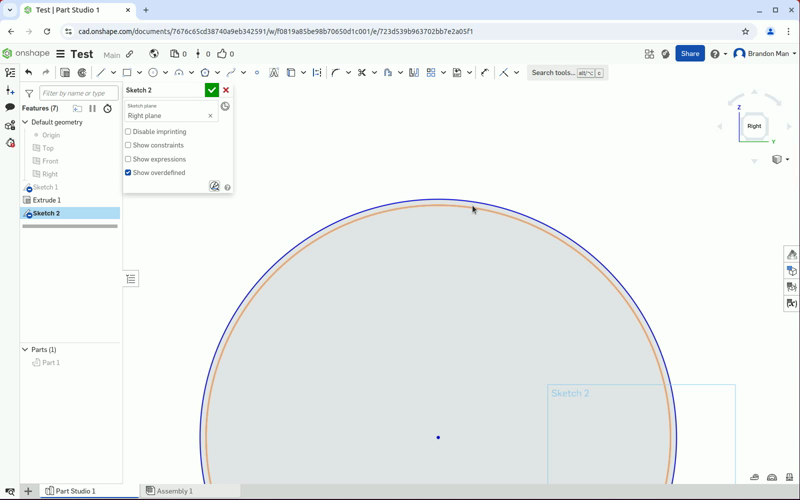
scroll(6)
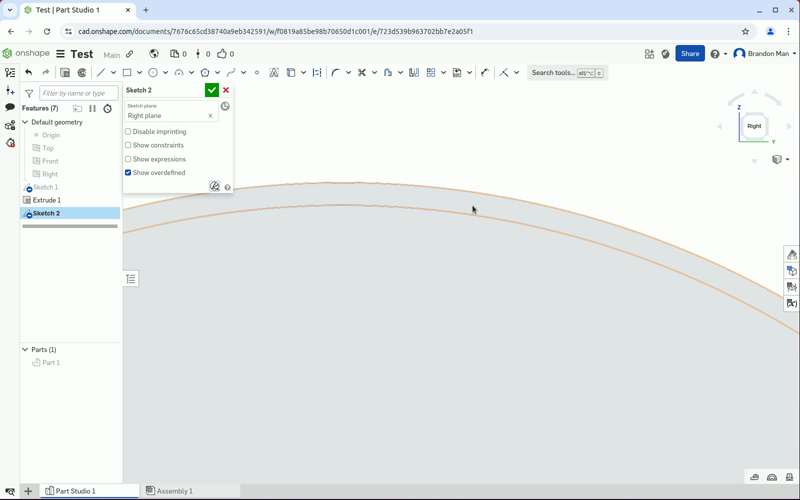
click(472, 205)
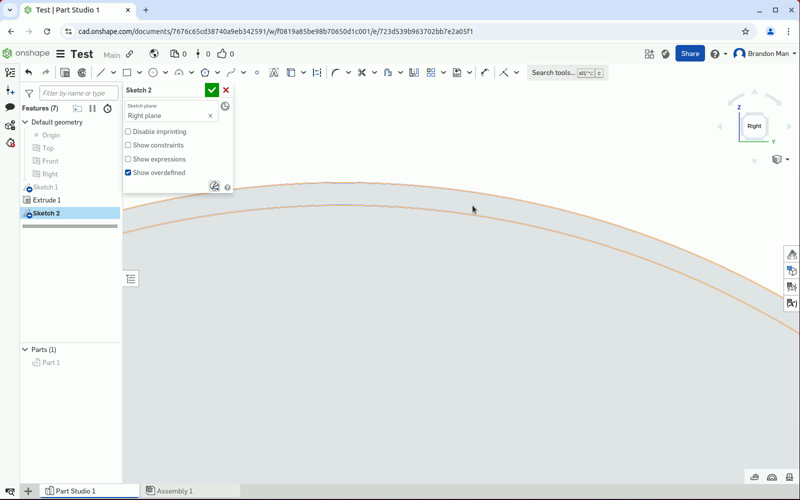
scroll(-6)
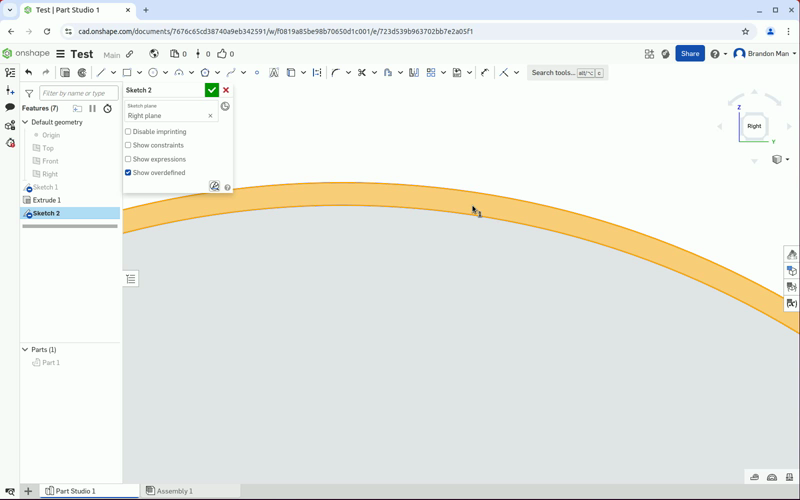
scroll(-6)
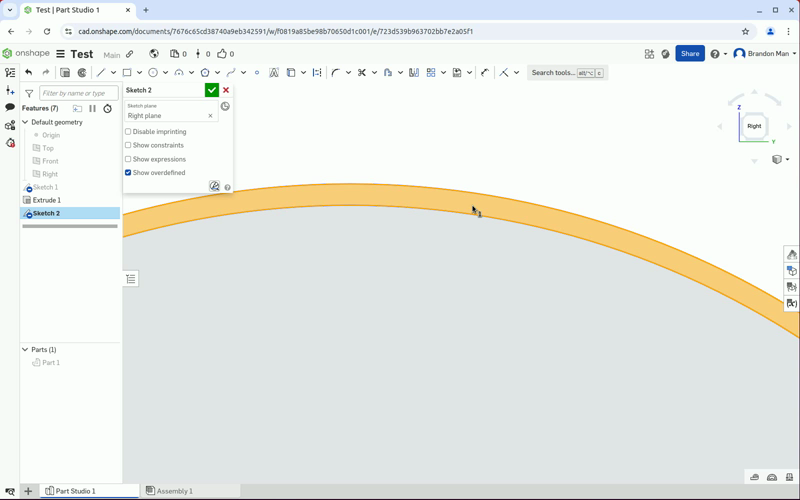
scroll(-6)
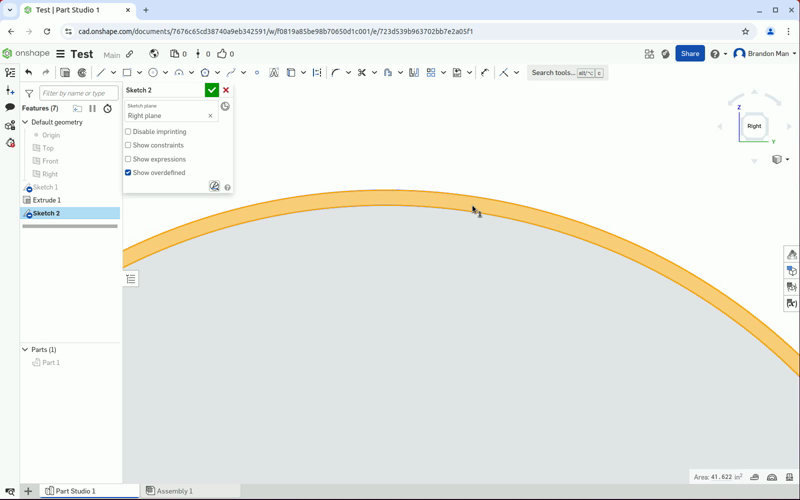
scroll(-6)
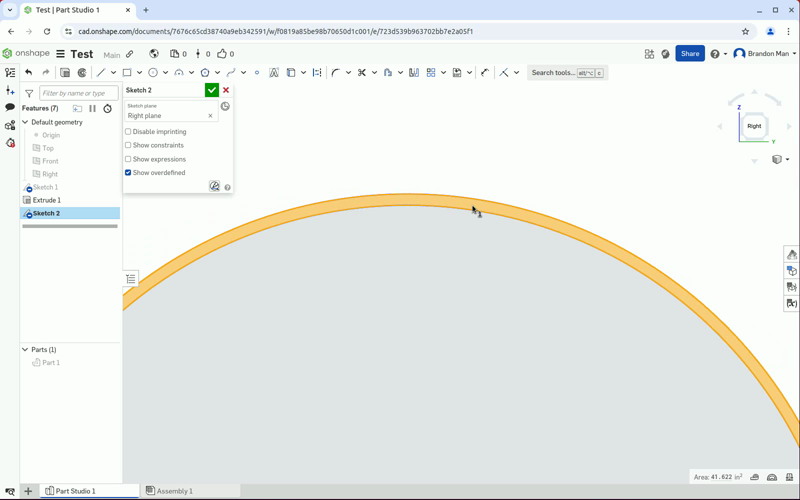
scroll(-6)
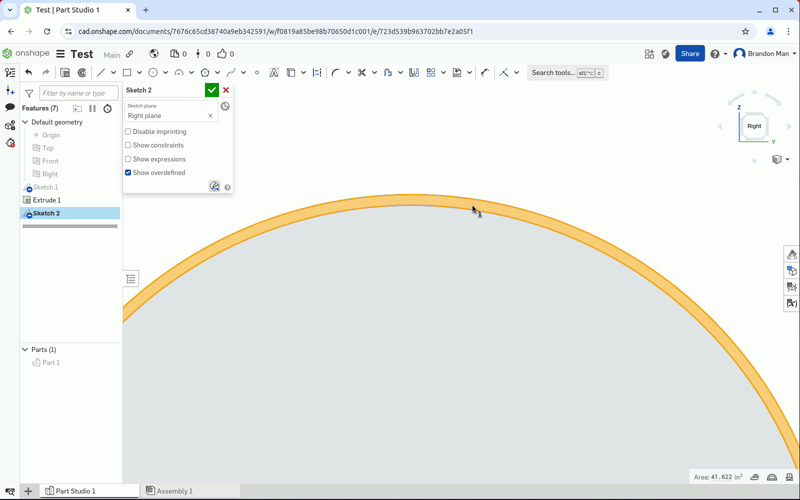
scroll(-6)
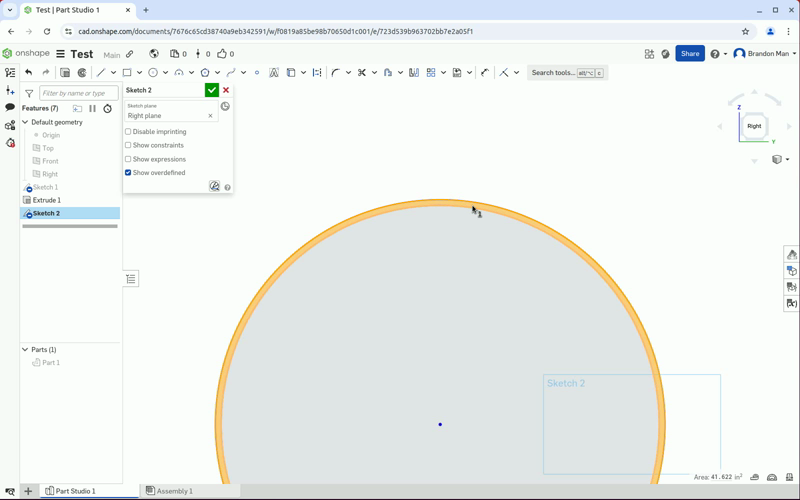
scroll(-6)
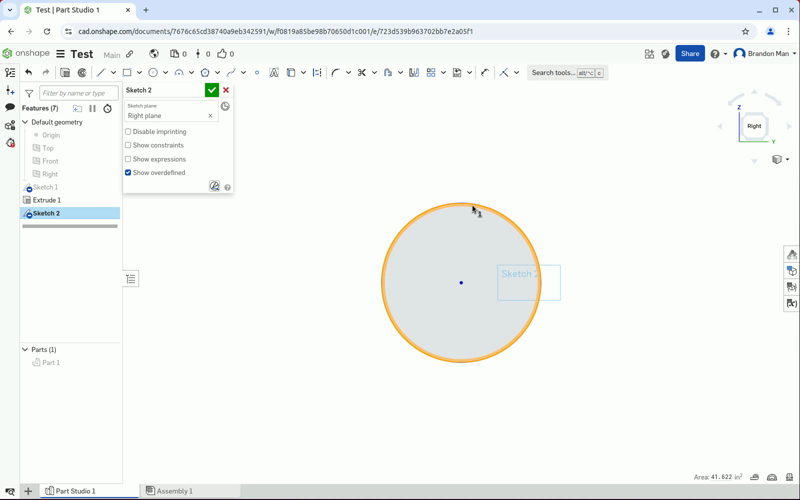
mouse_move(73, 352)
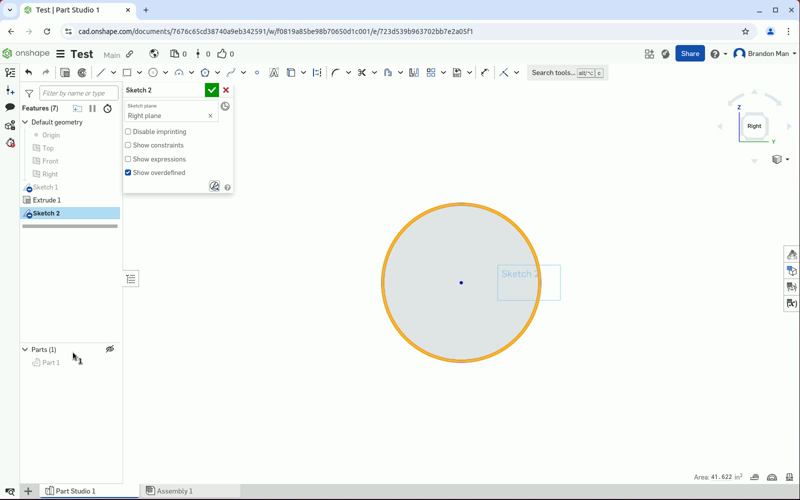
key(shift+y)
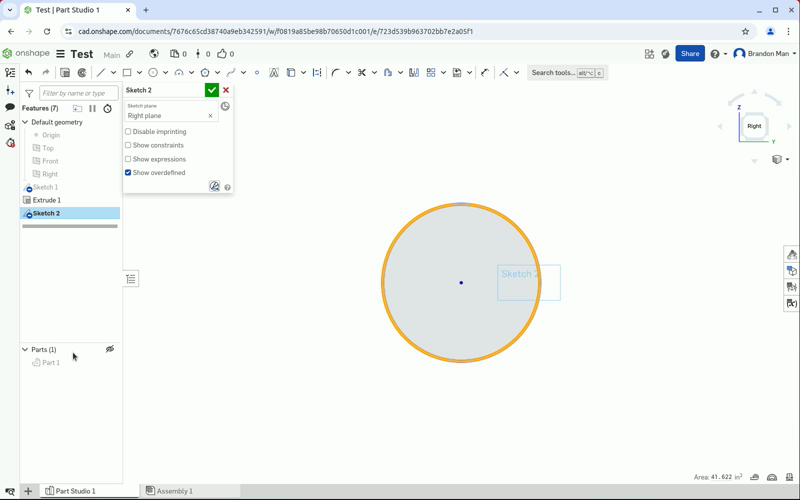
key(shift+e)
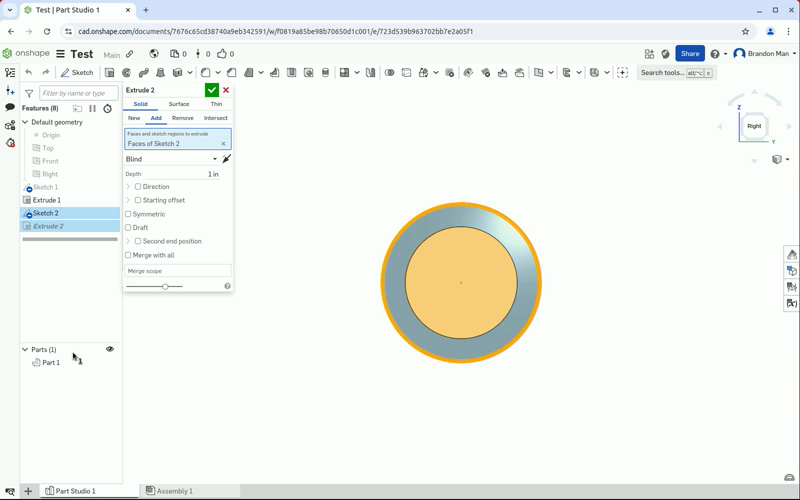
mouse_move(143, 106)
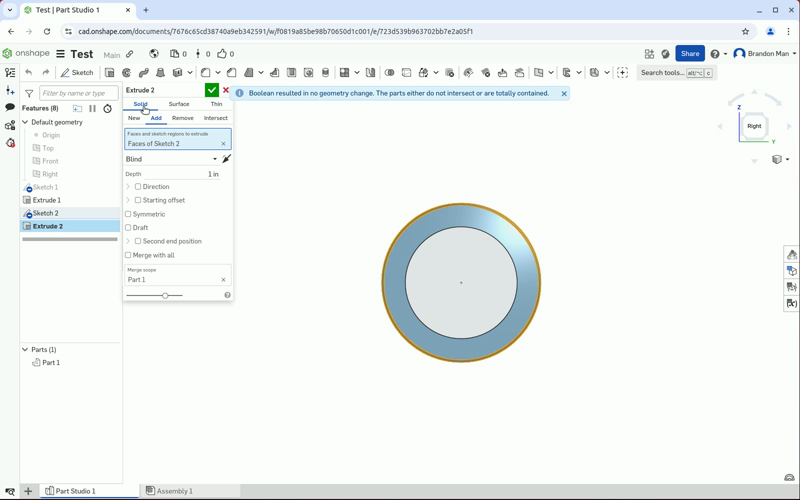
click(143, 106)
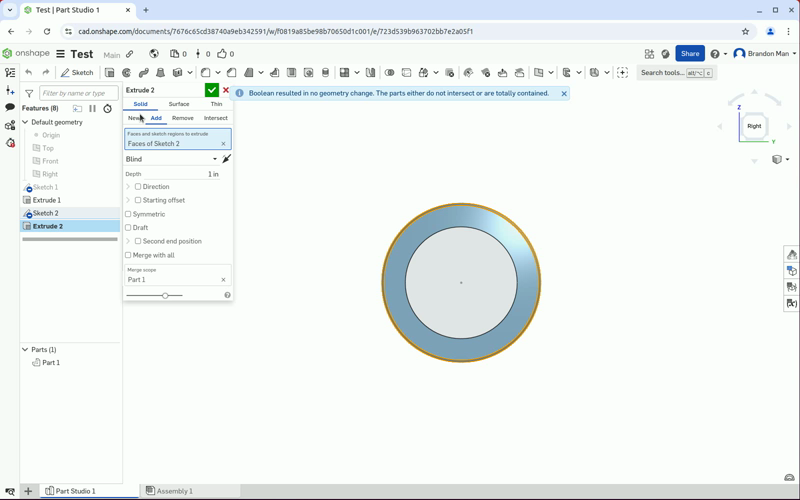
mouse_move(137, 120)
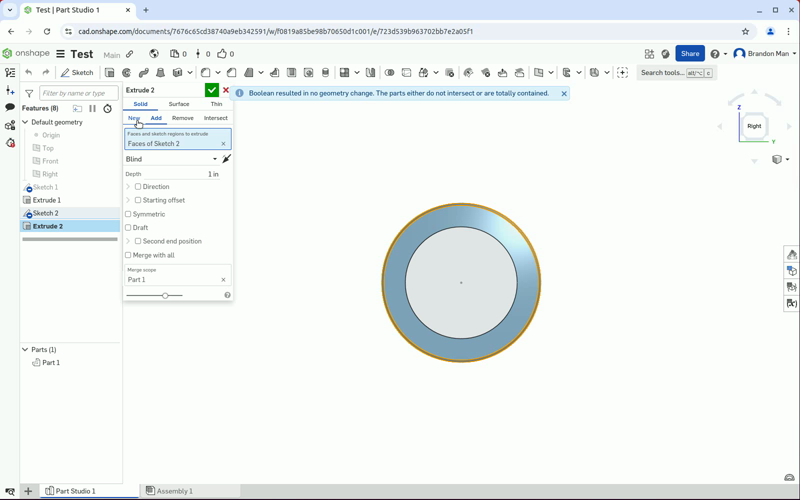
click(137, 120)
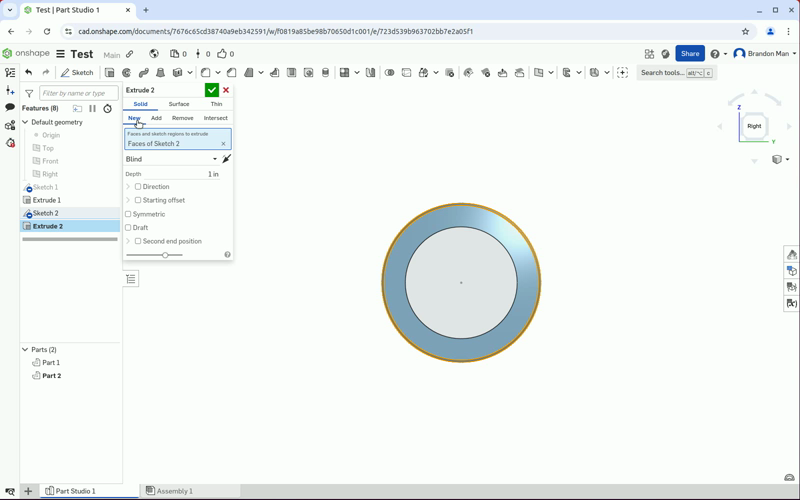
key(tab, 4)
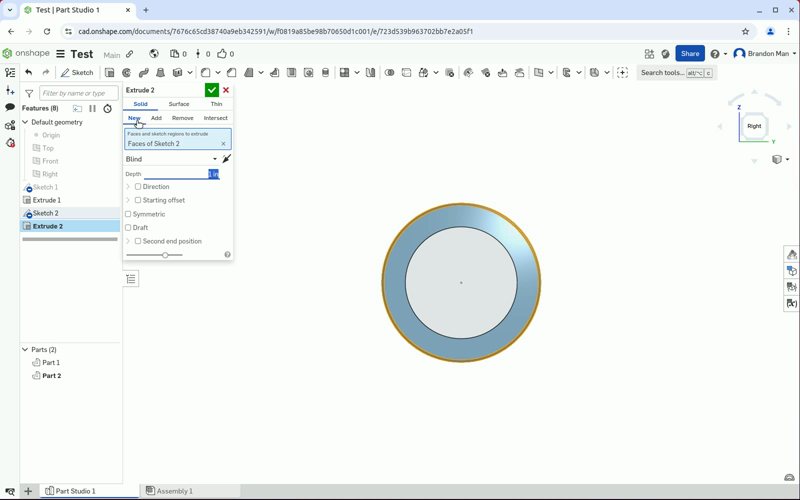
text(23.108)
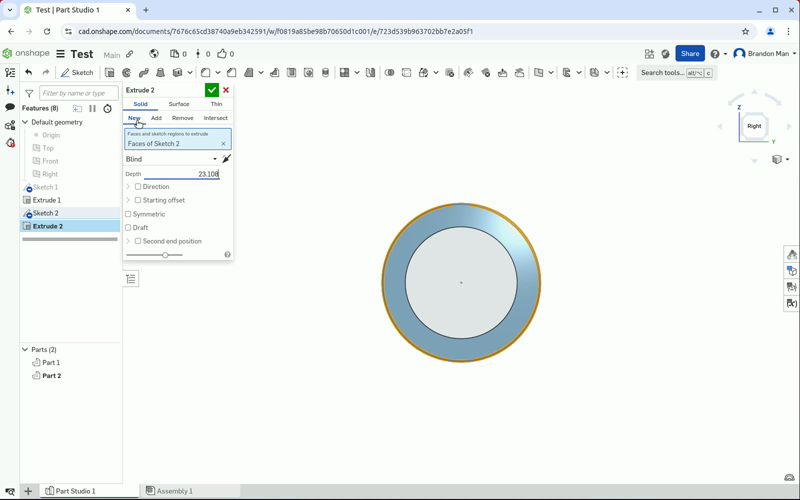
key(enter)
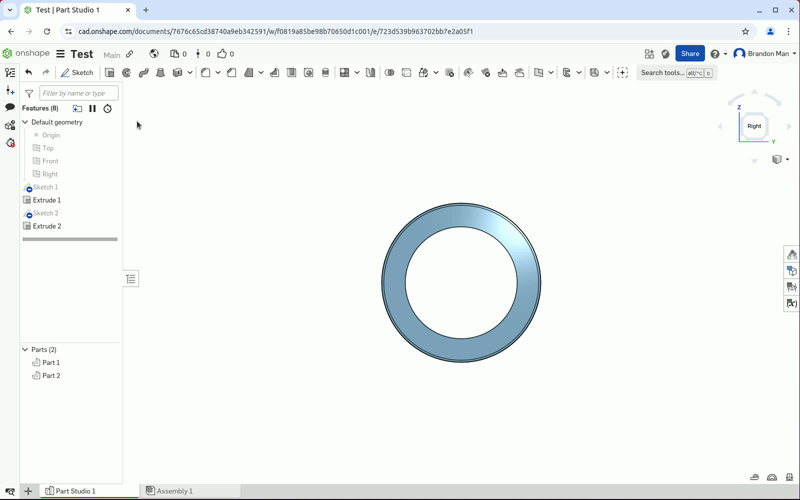
key(shift+h)
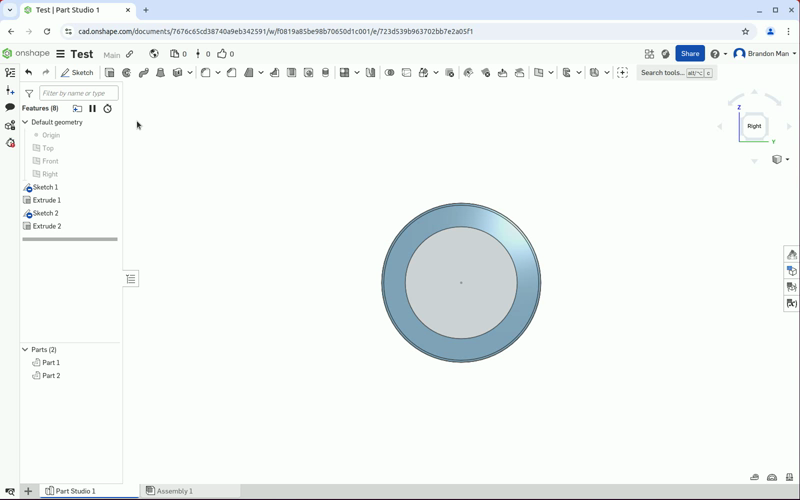
key(shift+h)
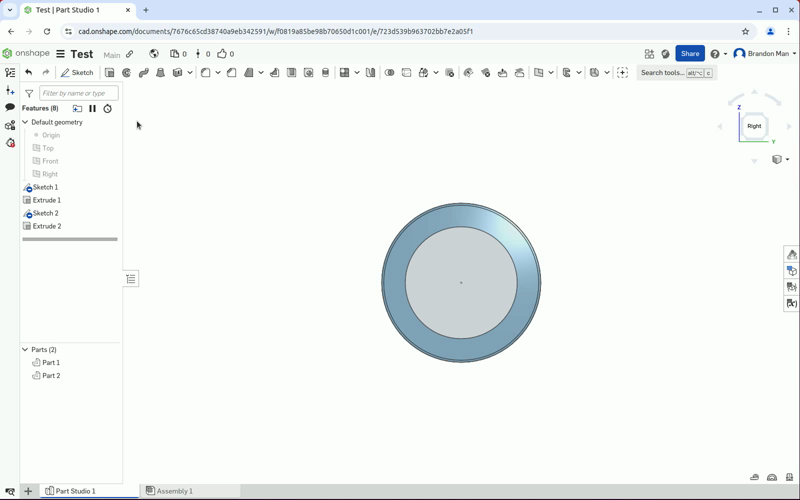
key(shift+7)
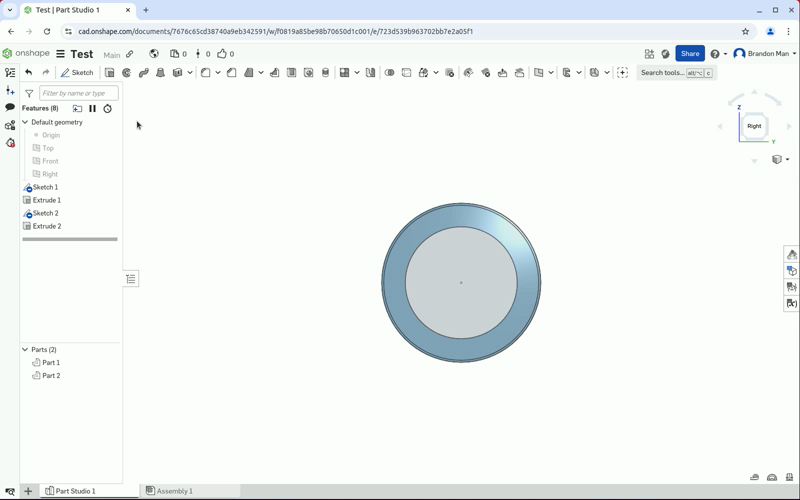
key(right, 2)
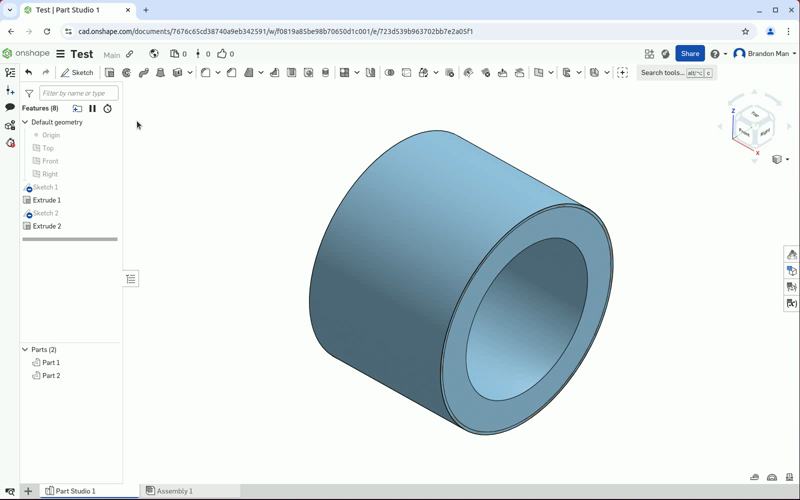
key(down, 2)
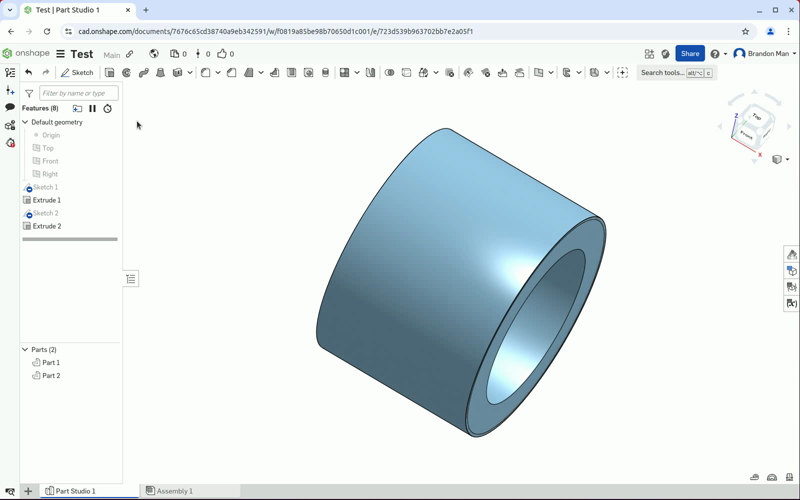
key(up, 2)
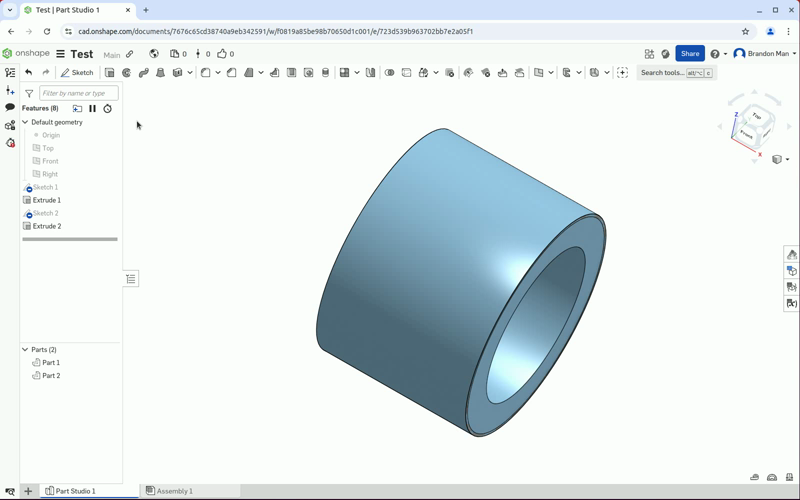
key(left, 2)
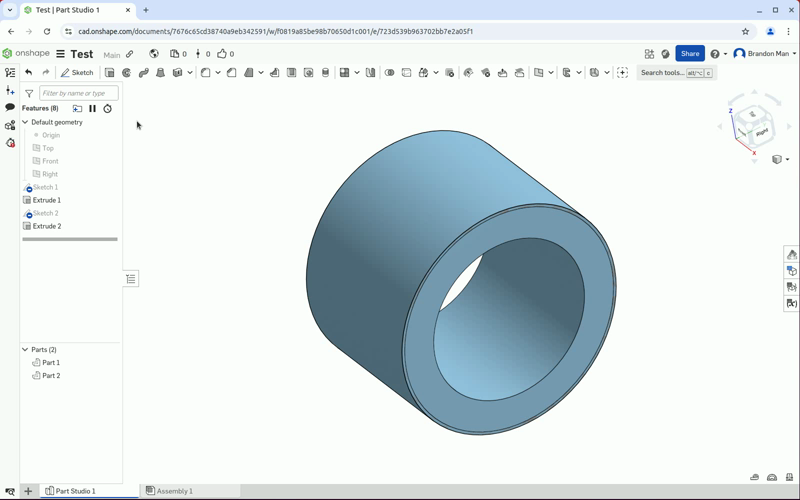
mouse_move(73, 189)
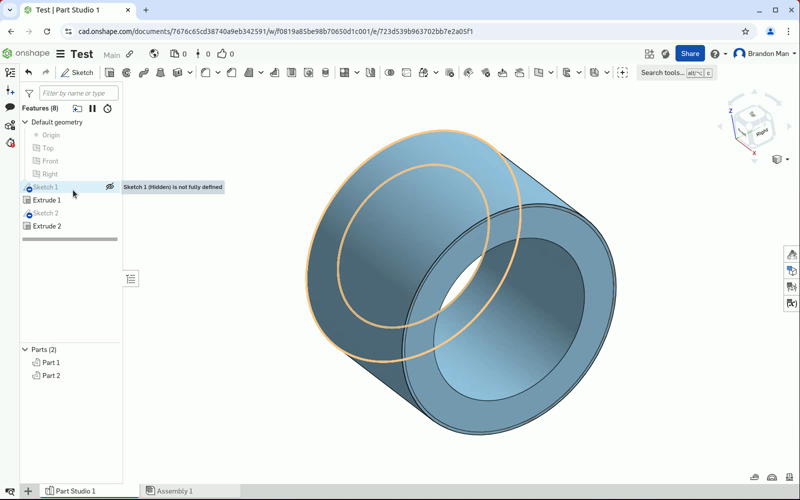
click(73, 189)